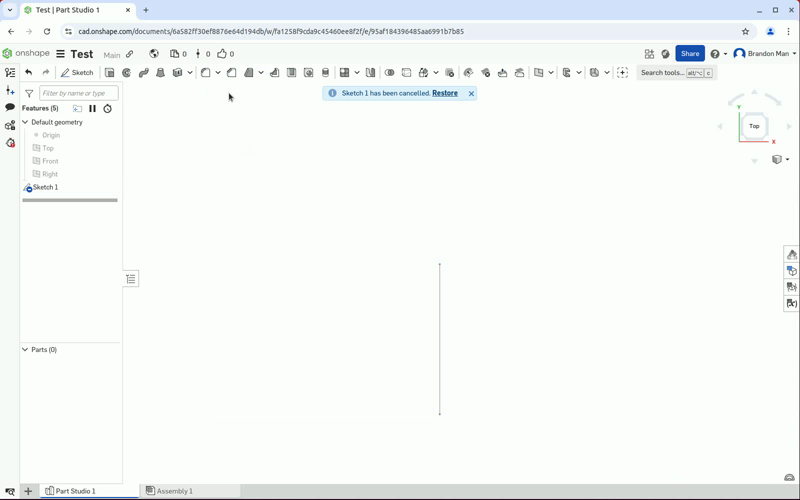
key(shift+h)
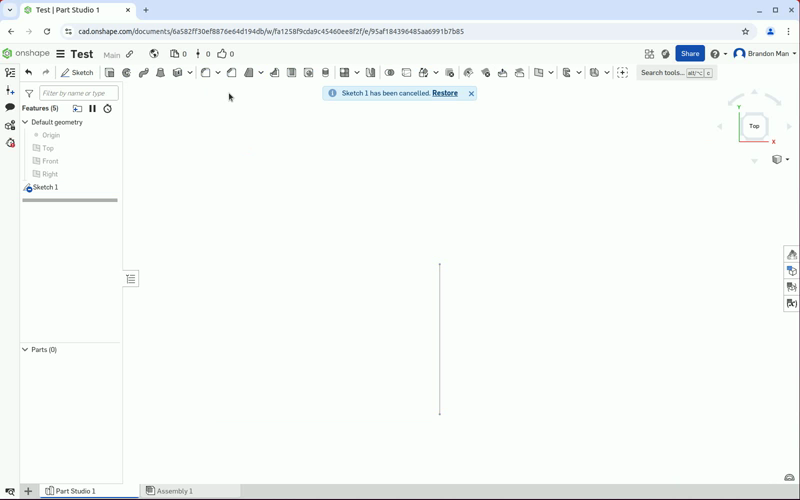
key(shift+s)
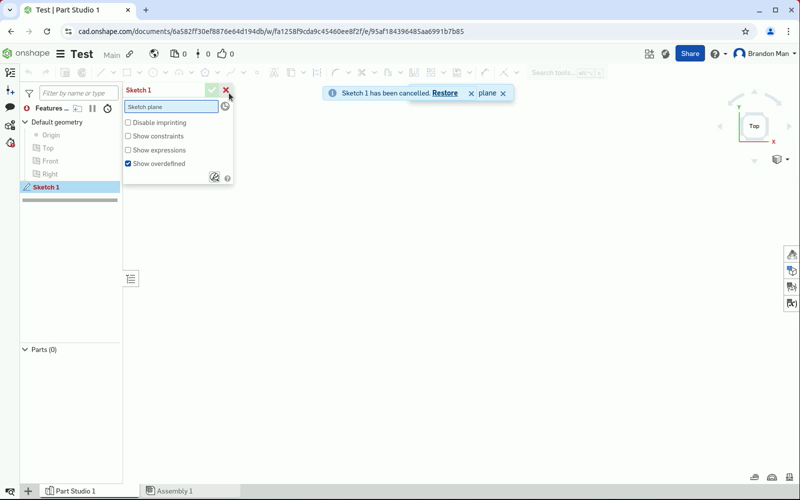
mouse_move(73, 150)
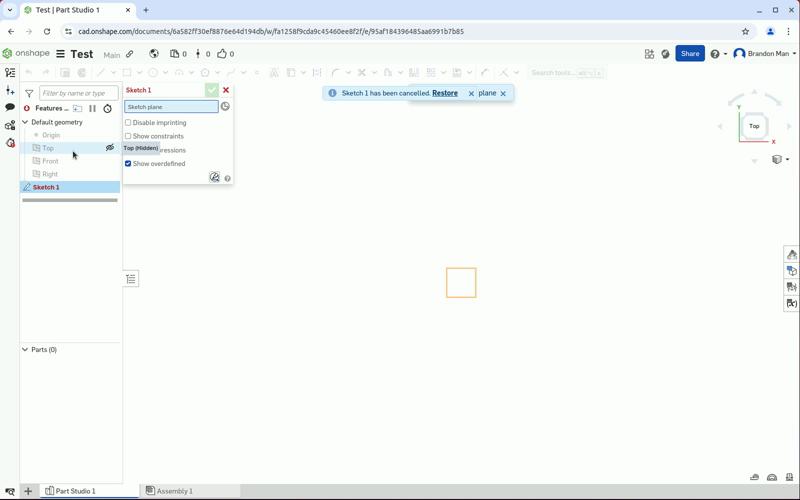
click(73, 150)
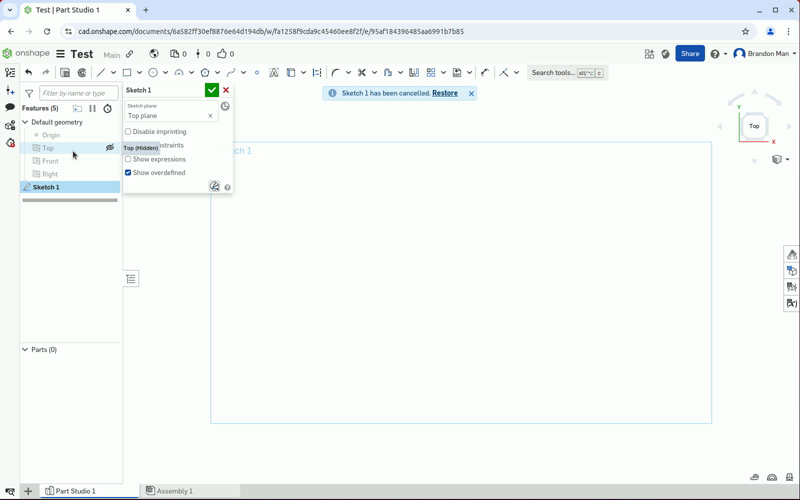
mouse_move(73, 352)
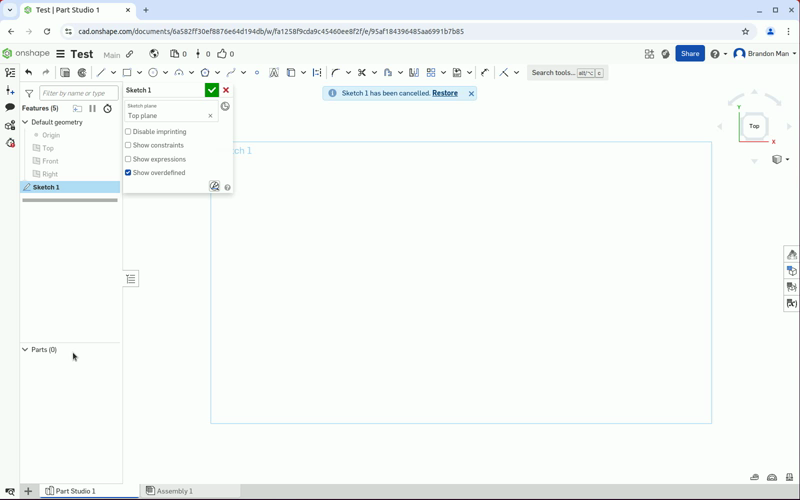
key(y)
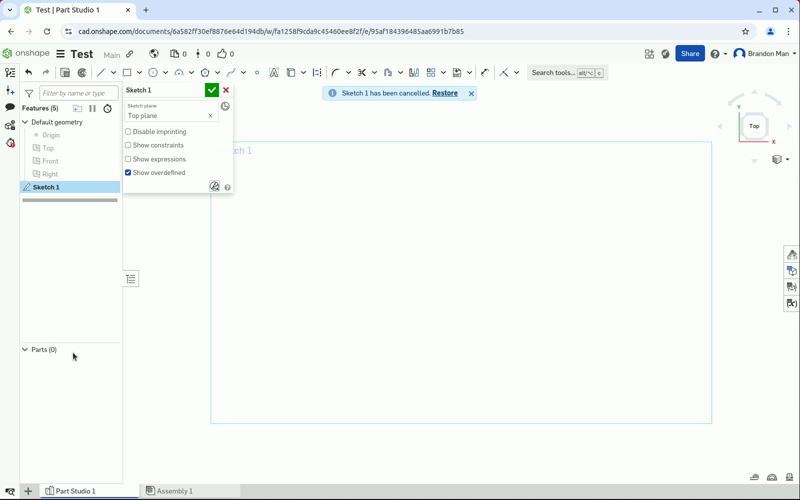
key(l)
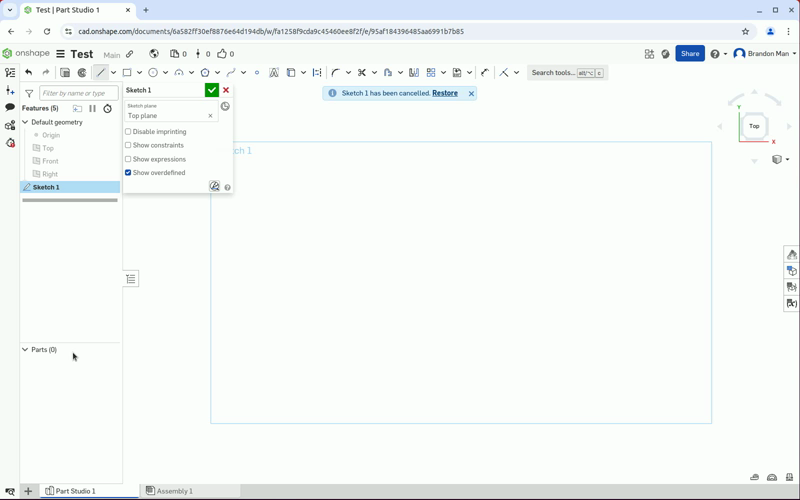
key_down(shift)
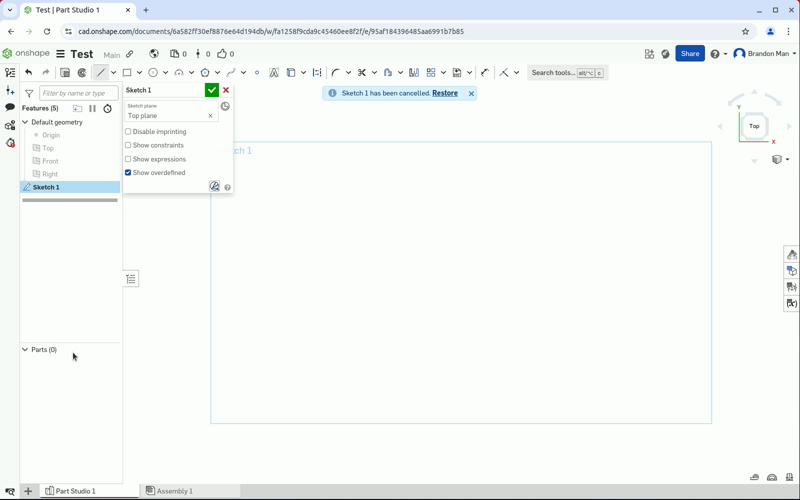
mouse_move(460, 282)
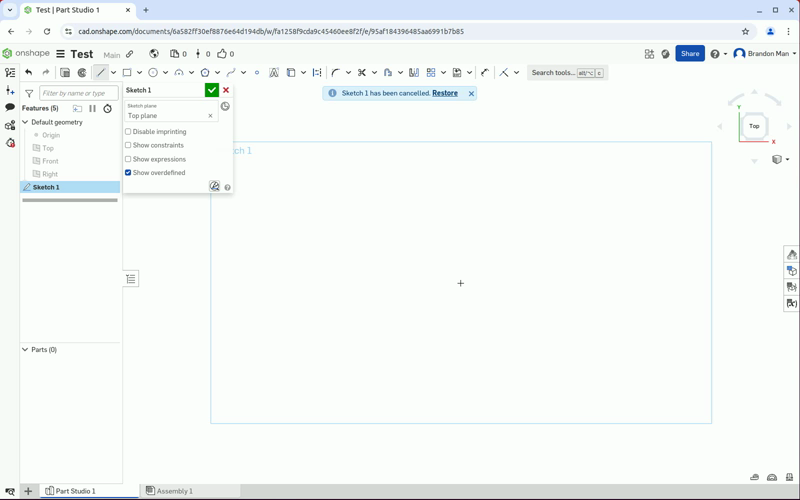
click(460, 282)
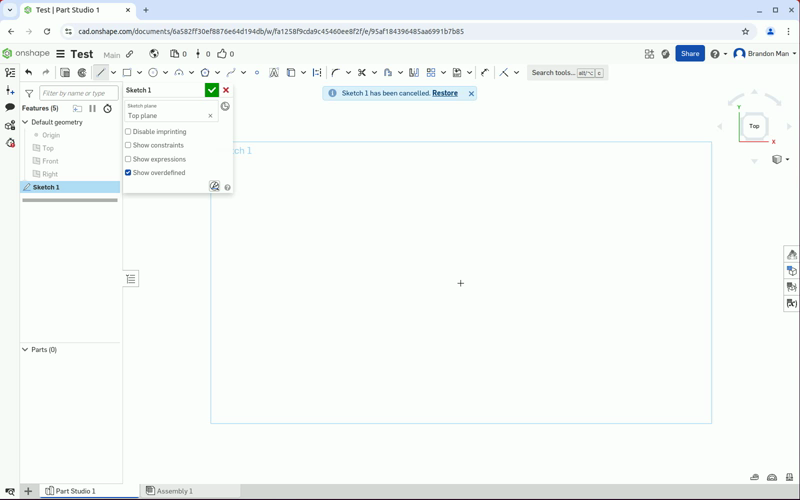
key_up(shift)
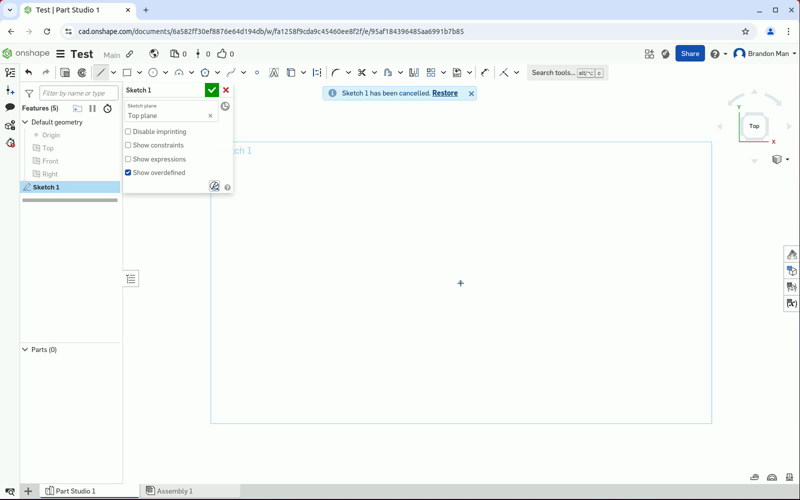
key_down(shift)
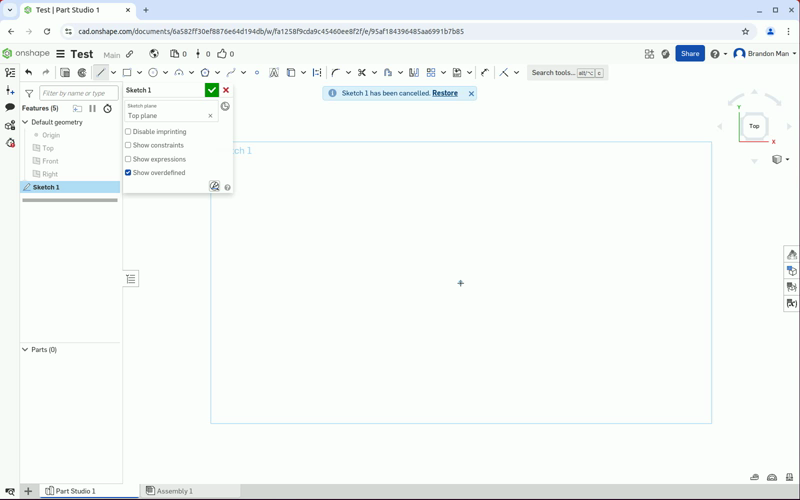
mouse_move(553, 282)
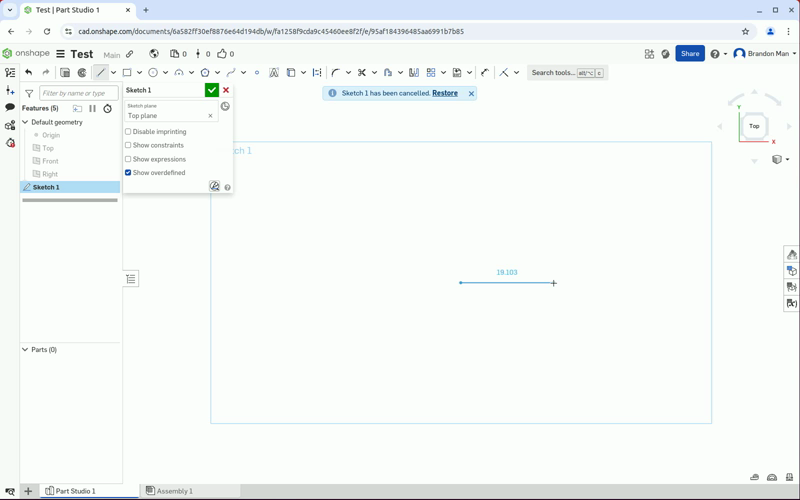
click(553, 282)
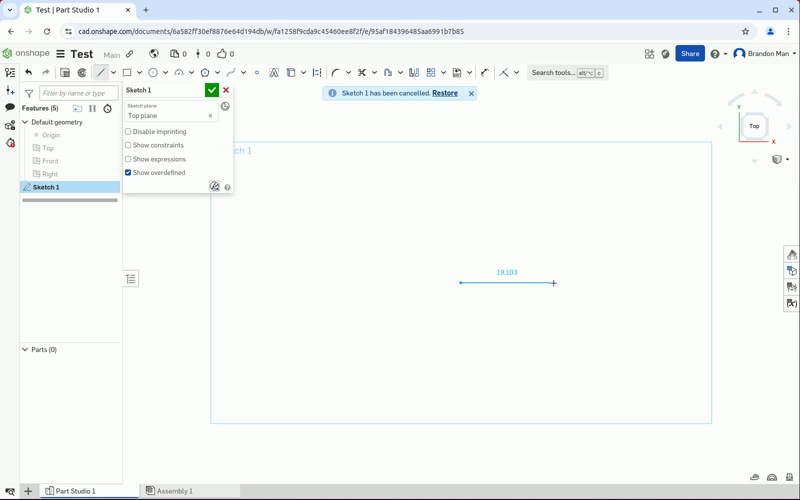
key_up(shift)
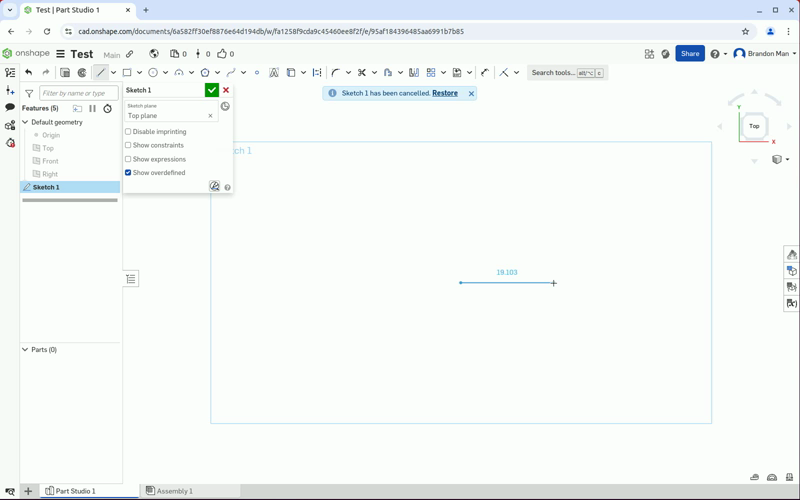
key_down(shift)
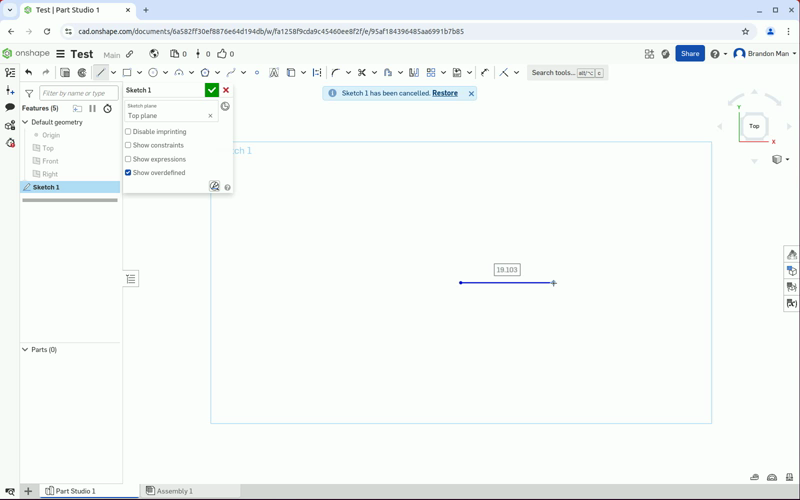
mouse_move(553, 220)
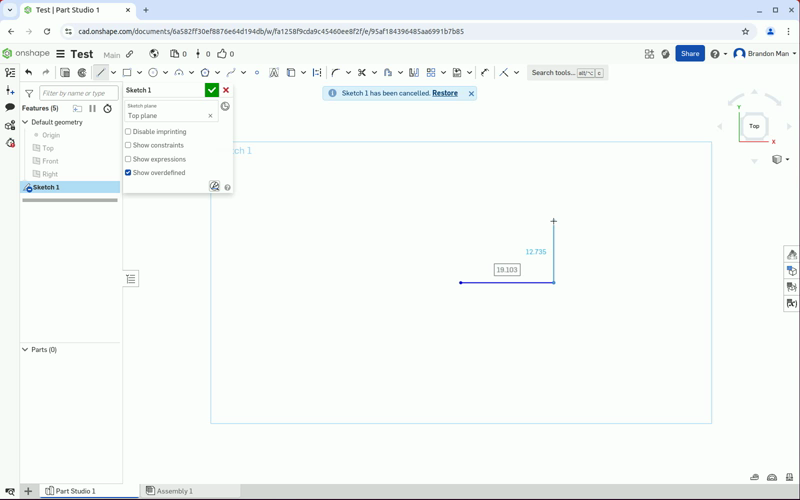
click(553, 220)
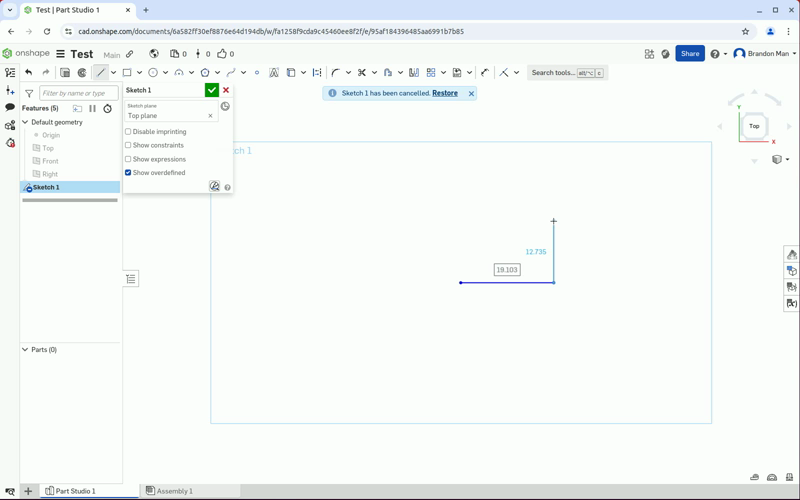
key_up(shift)
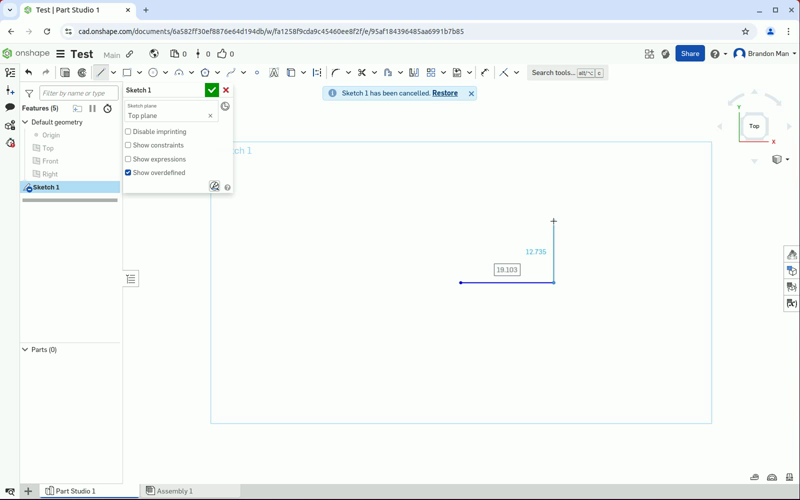
key_down(shift)
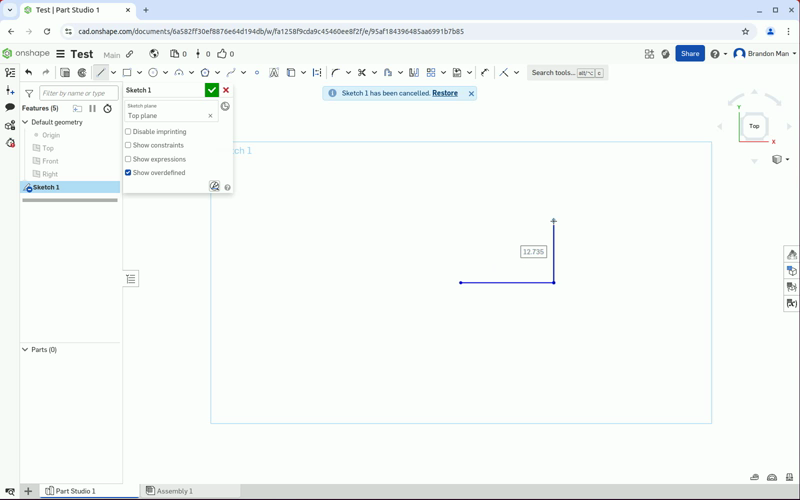
mouse_move(460, 220)
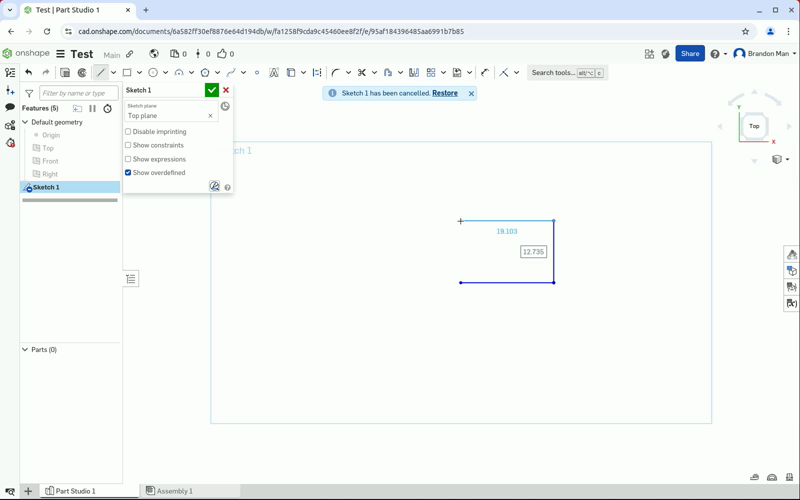
click(460, 220)
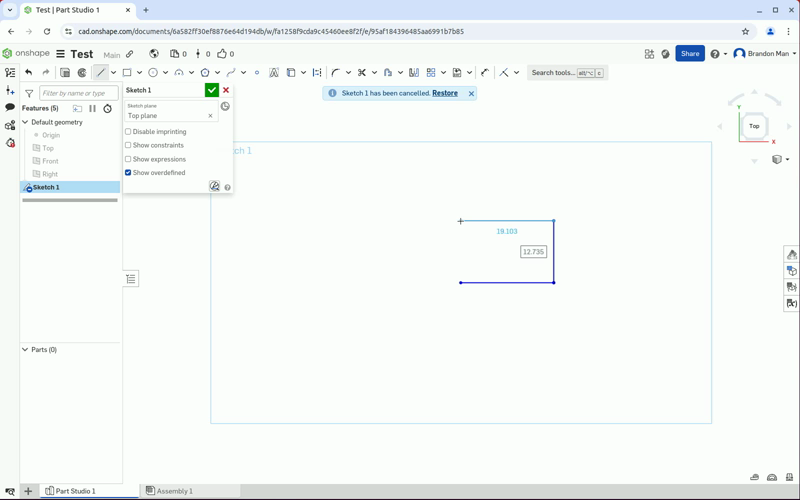
key_up(shift)
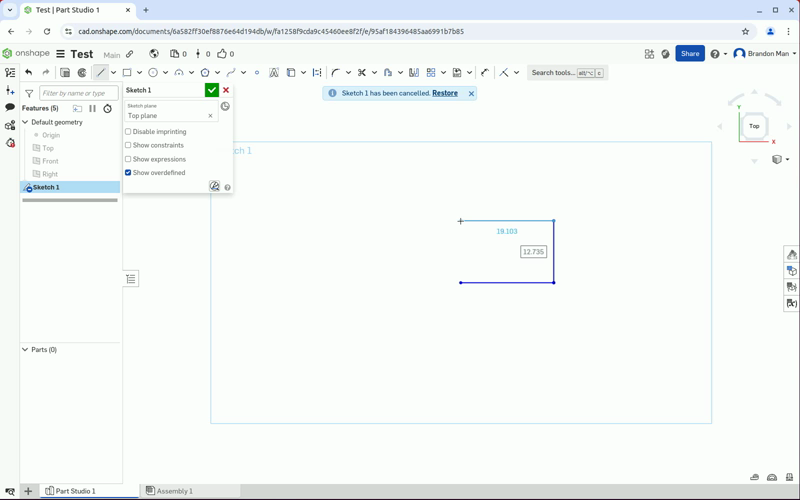
key_down(shift)
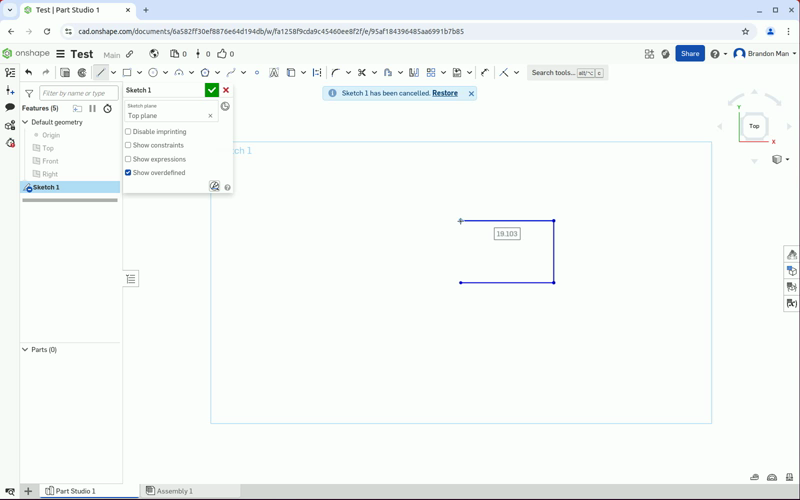
mouse_move(460, 282)
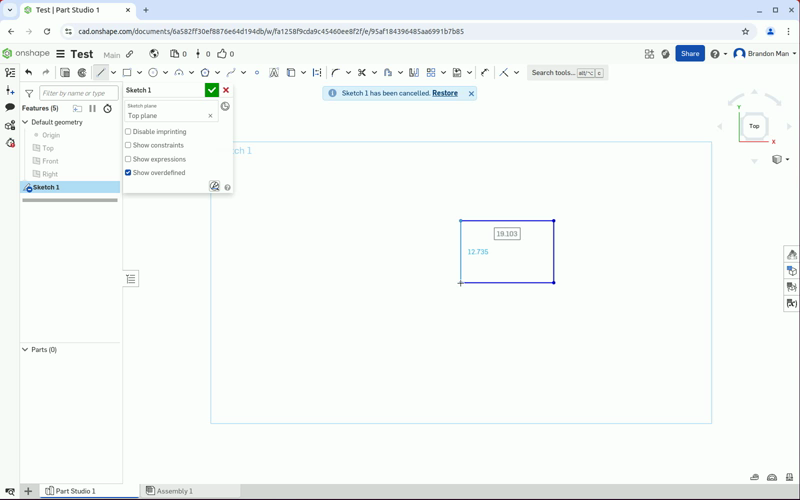
key_up(shift)
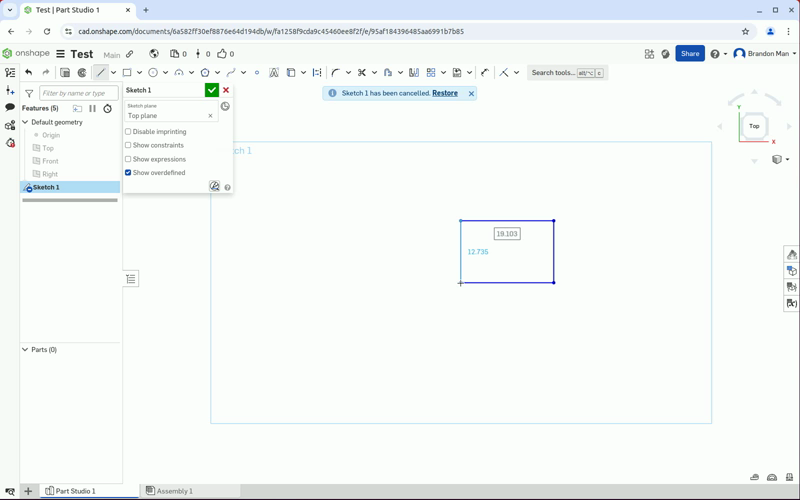
click(460, 282)
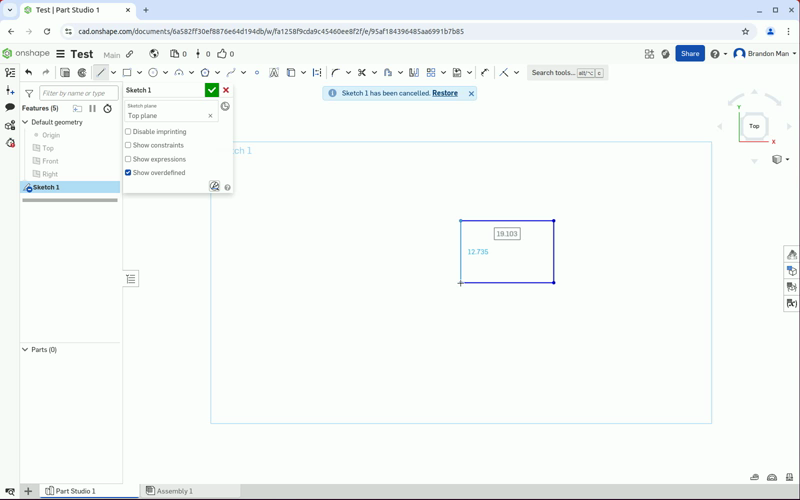
key(esc)
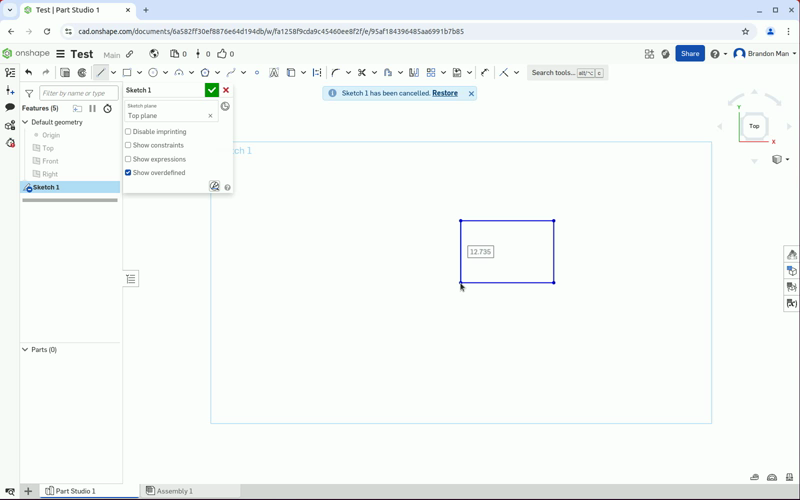
mouse_move(548, 241)
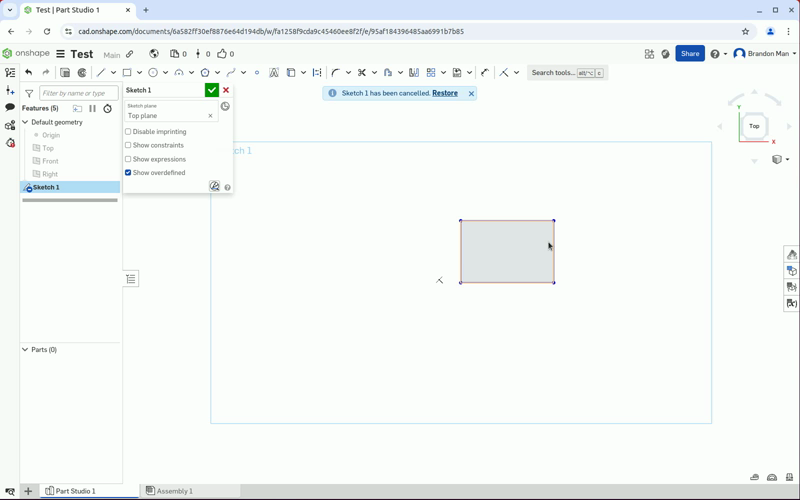
click(548, 241)
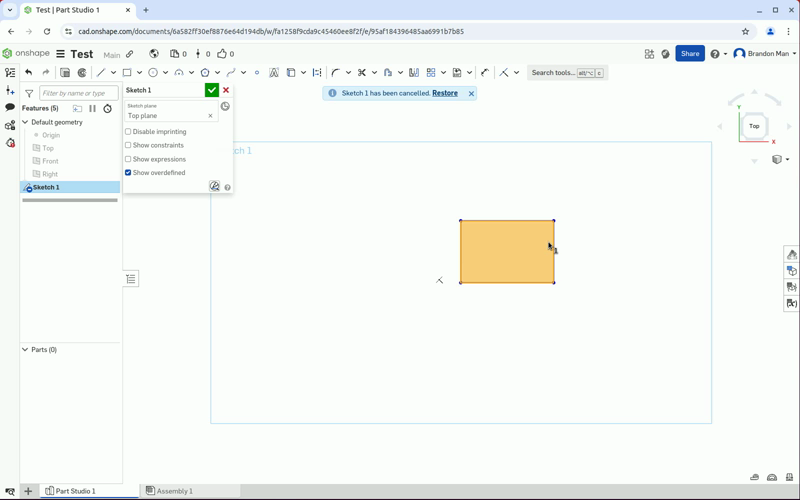
mouse_move(73, 352)
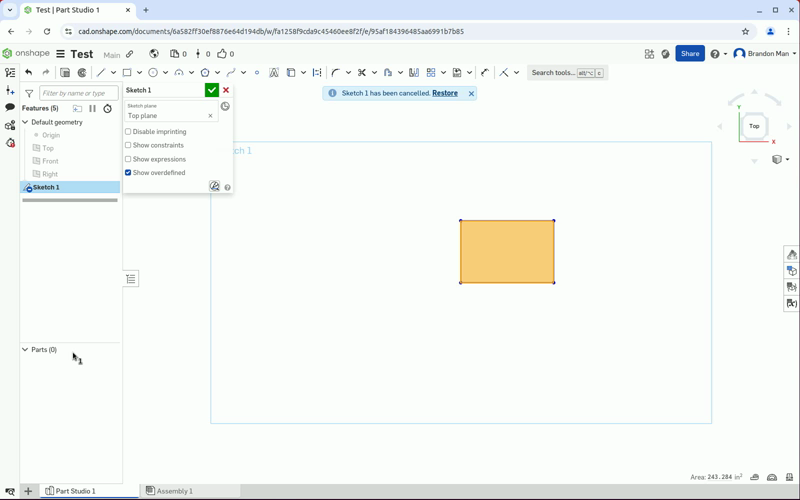
key(shift+y)
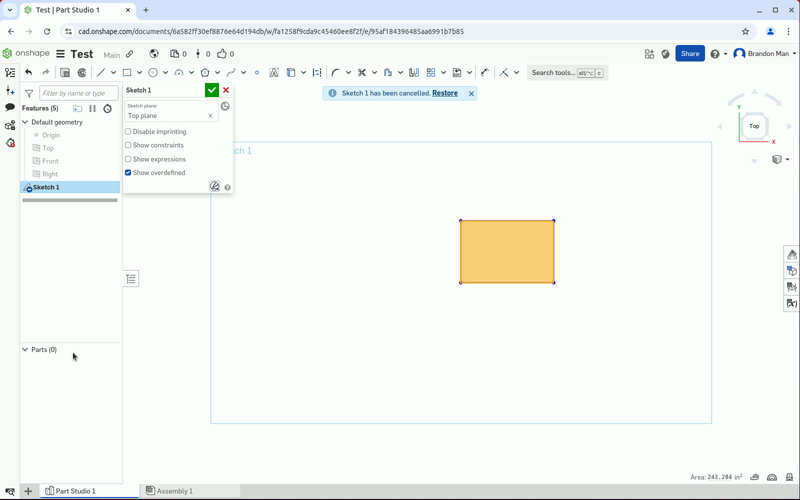
key(shift+e)
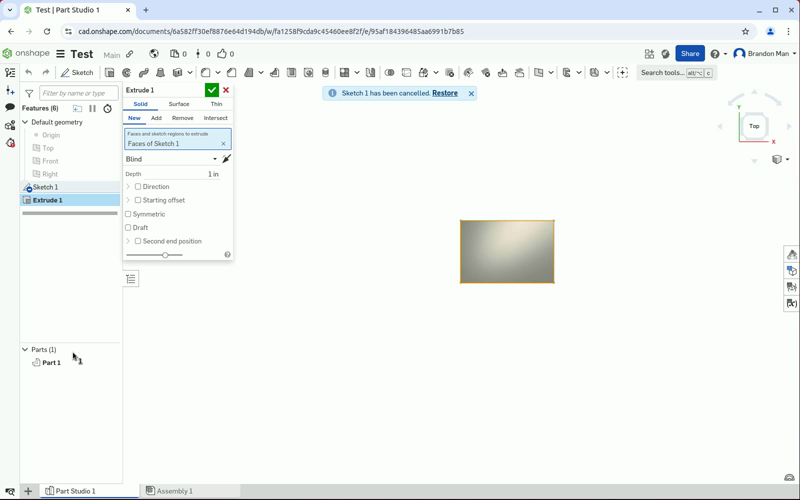
mouse_move(143, 106)
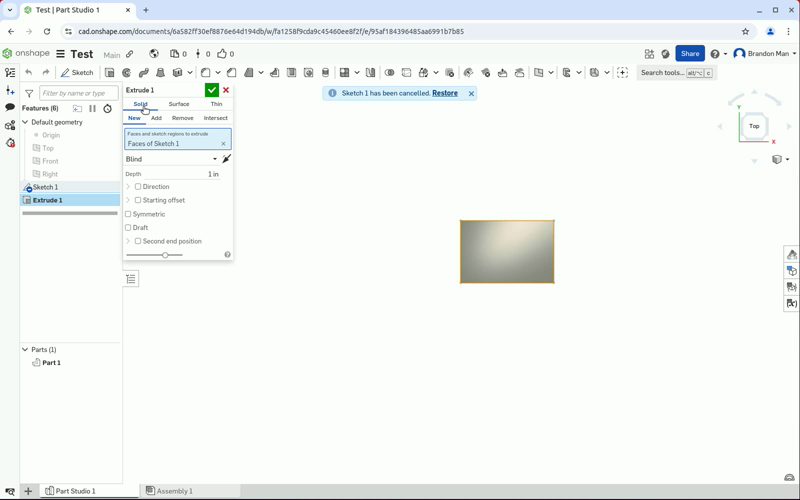
click(143, 106)
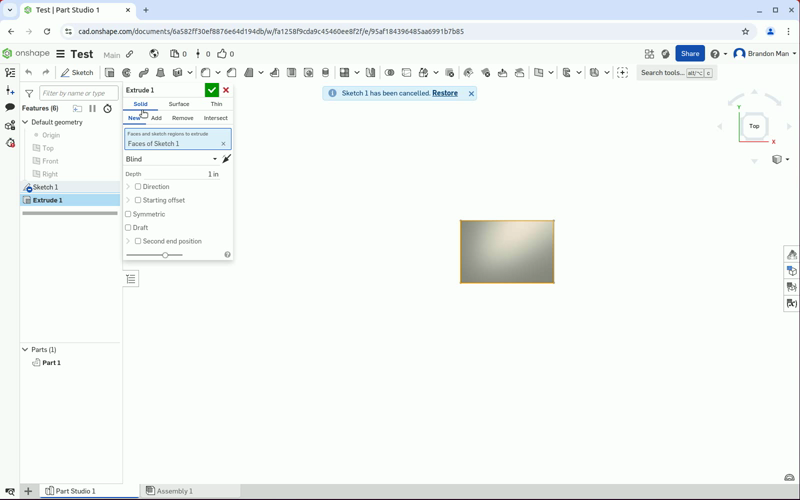
mouse_move(137, 120)
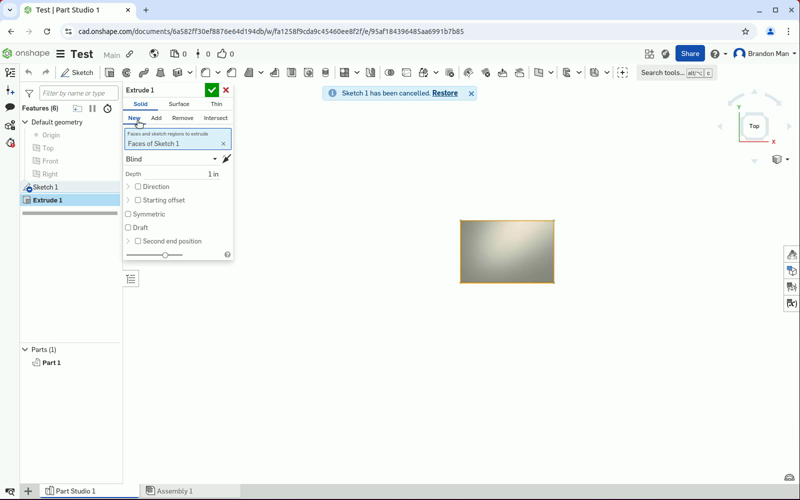
click(137, 120)
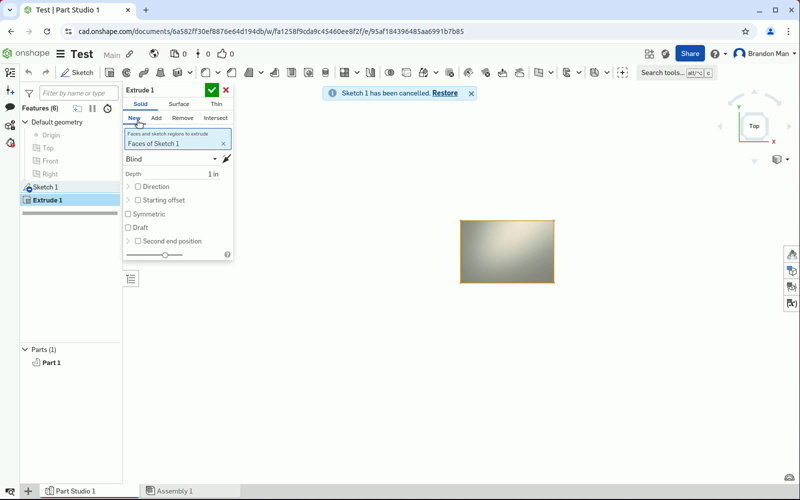
key(tab, 4)
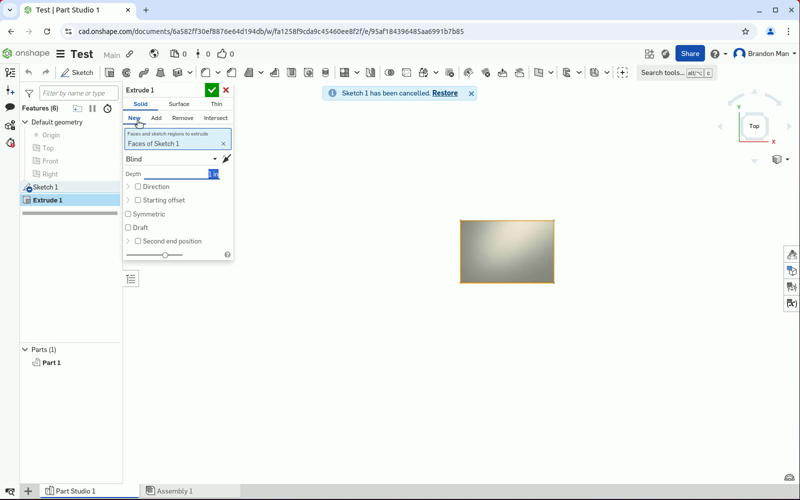
text(0.481)
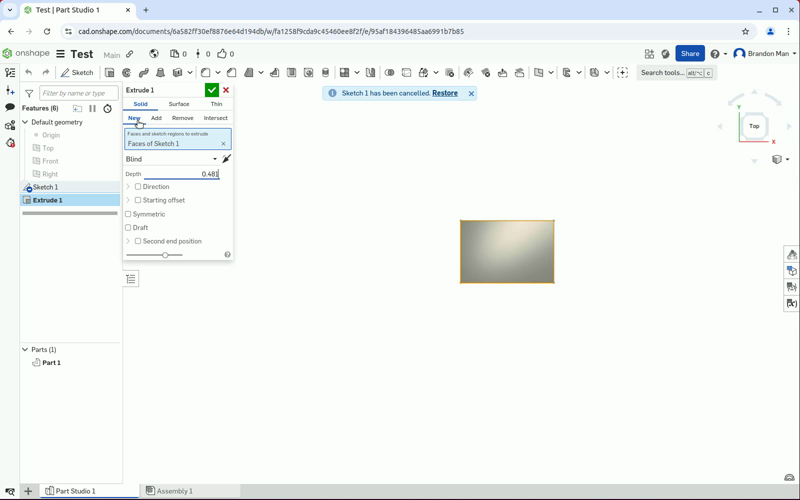
key(enter)
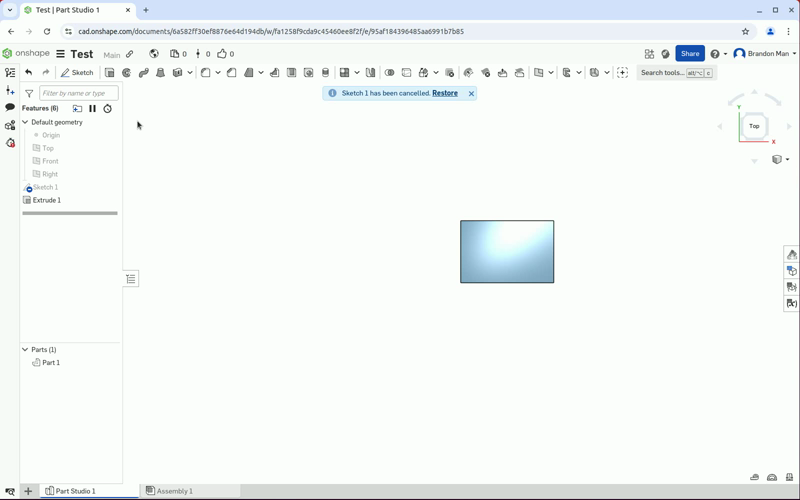
key(shift+h)
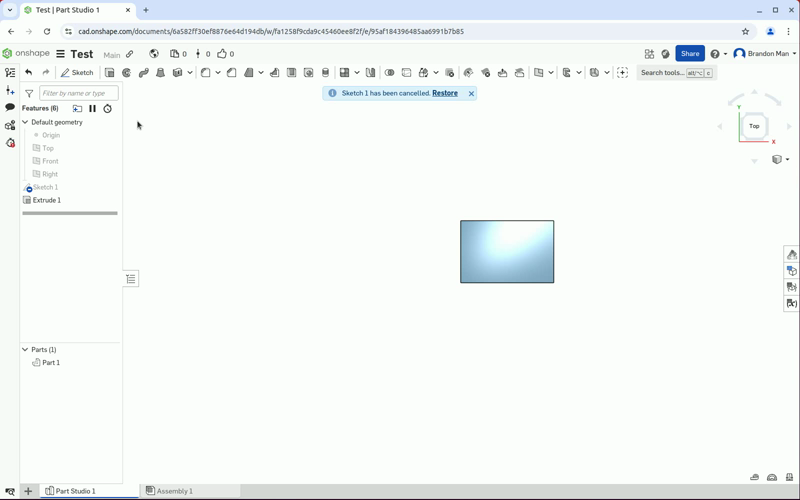
key(shift+h)
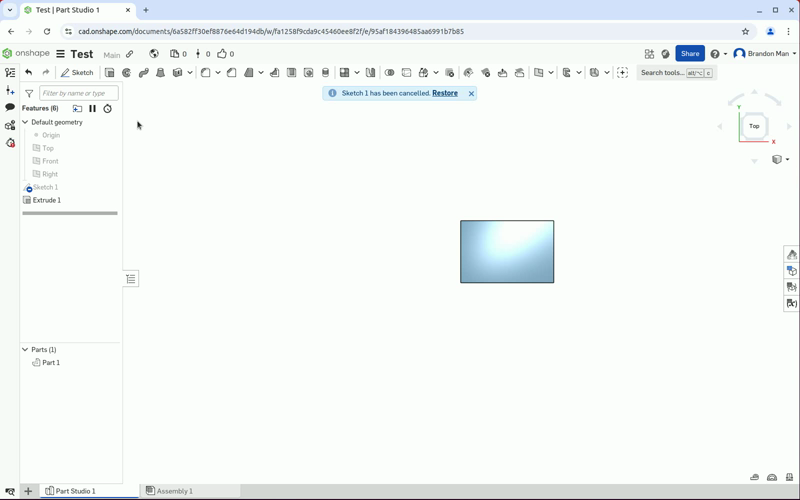
mouse_move(73, 189)
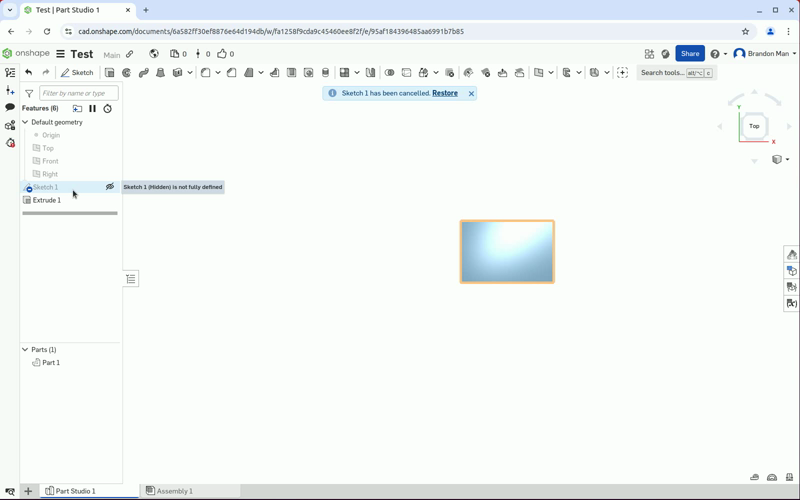
click(73, 189)
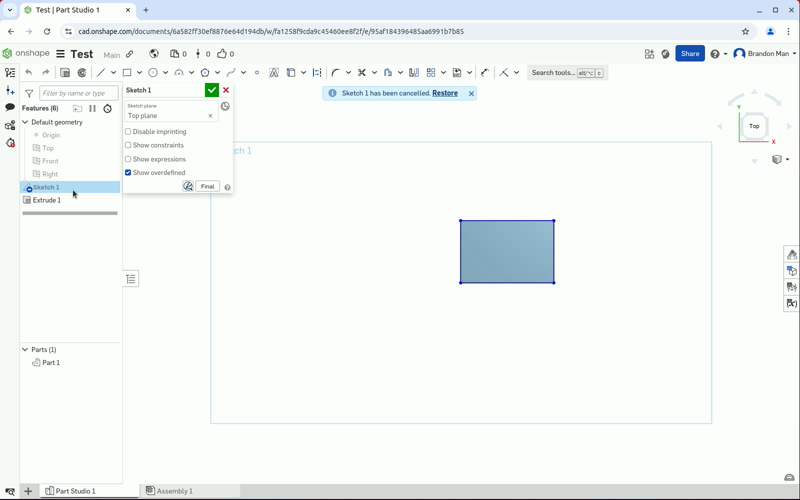
mouse_move(229, 92)
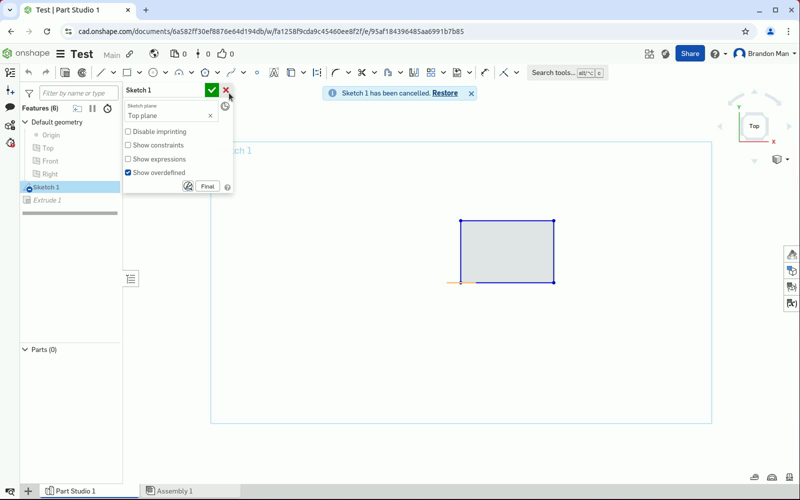
click(229, 92)
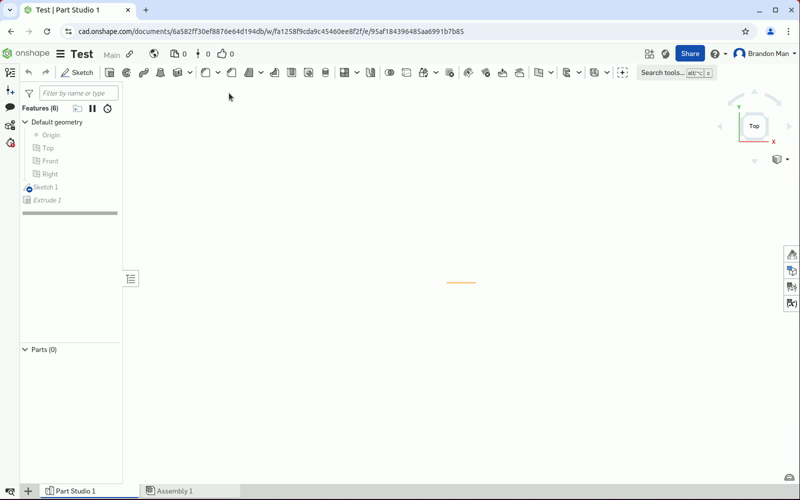
mouse_move(73, 352)
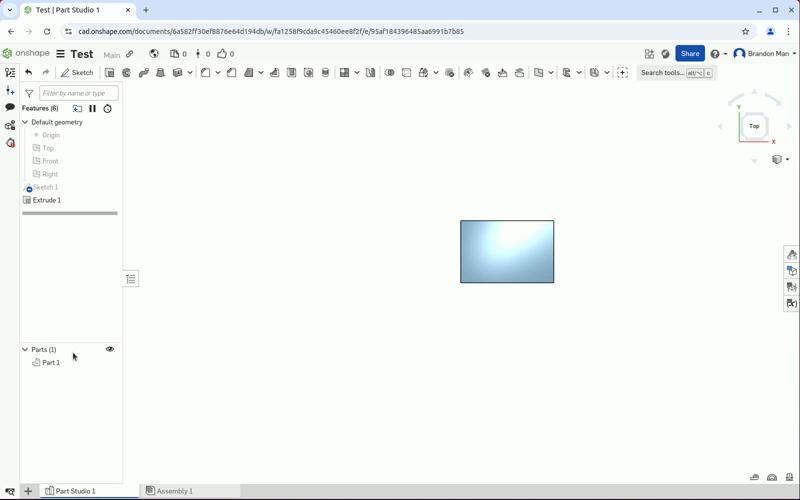
key(y)
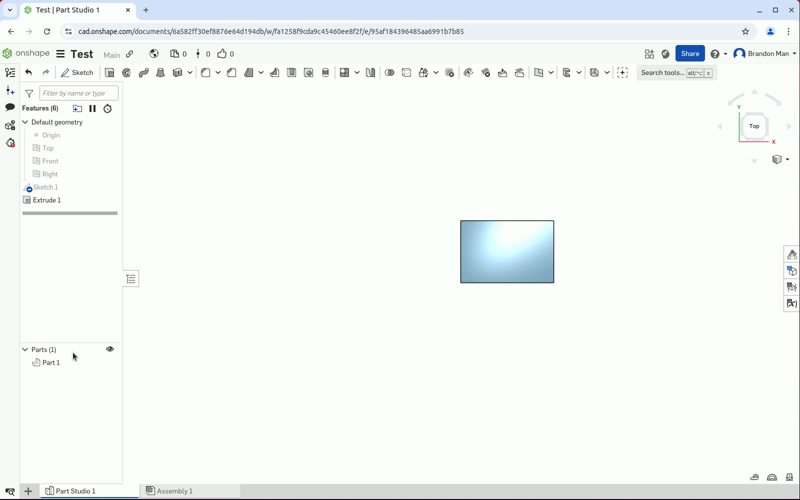
key(shift+p)
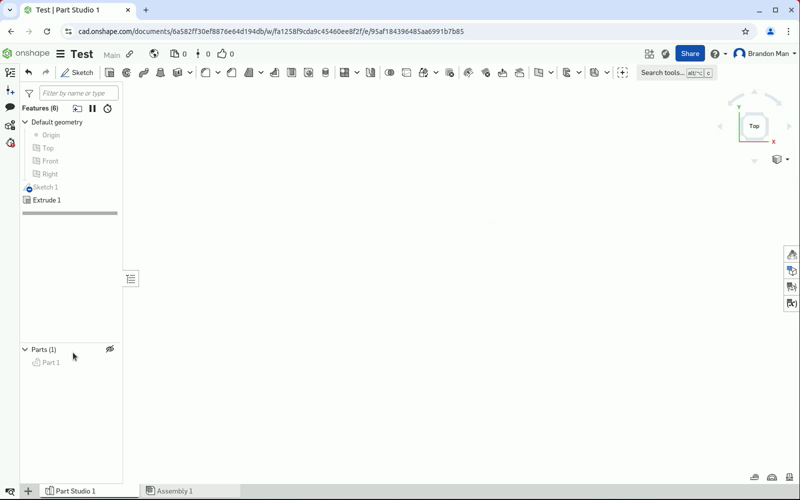
key(space)
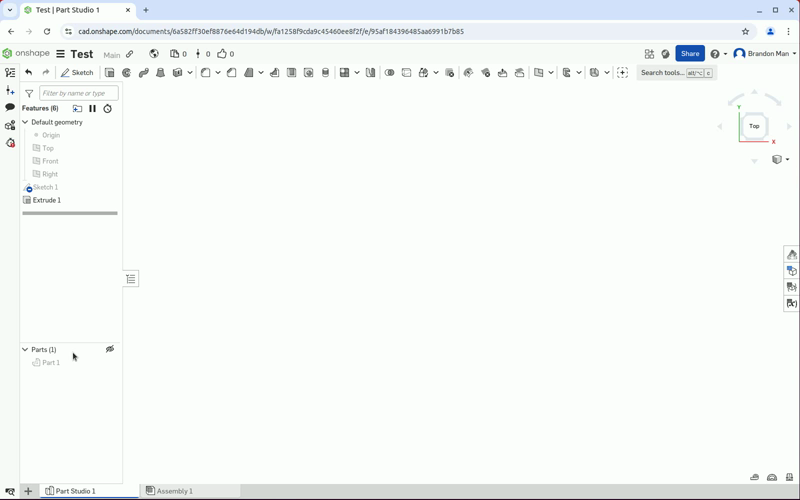
key_down(shift)
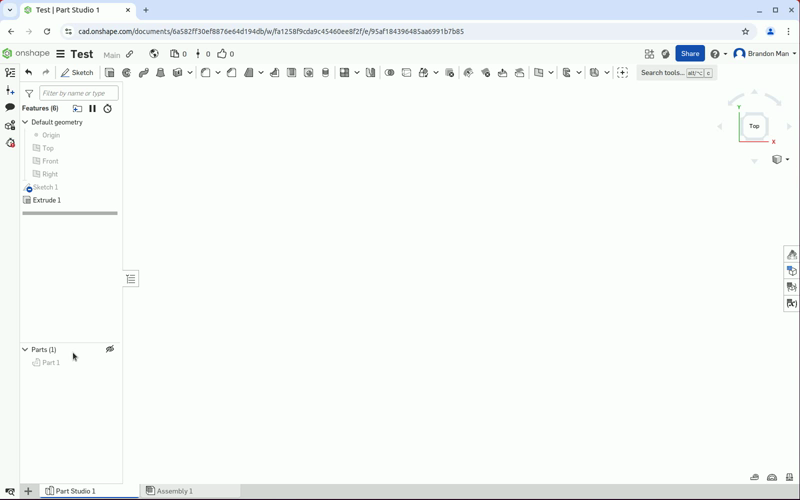
key(up)
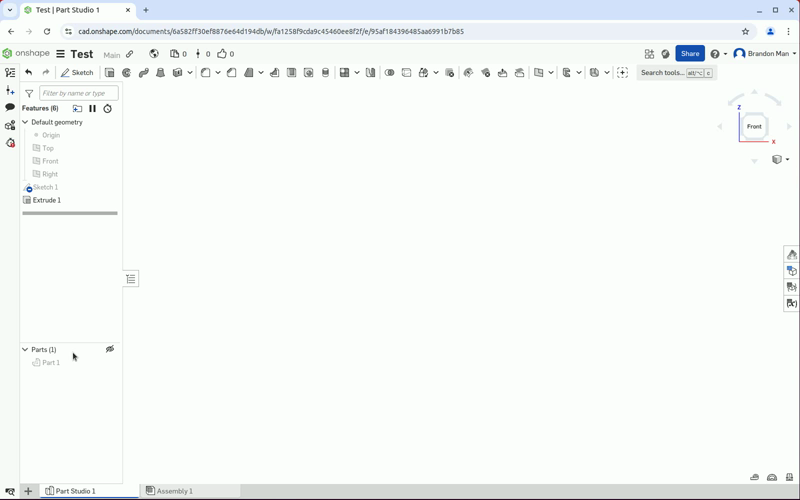
key_up(shift)
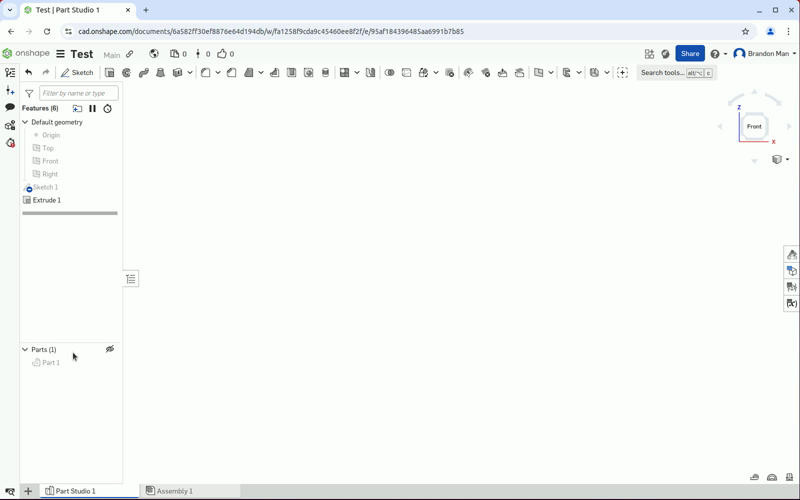
mouse_move(73, 352)
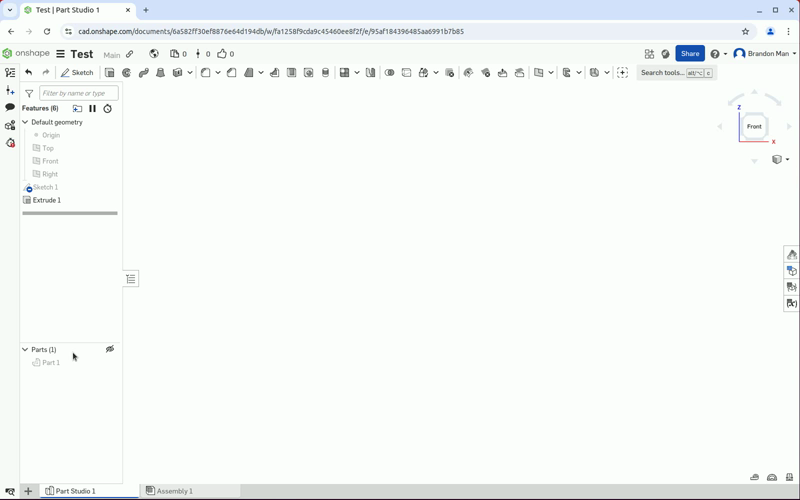
key(shift+y)
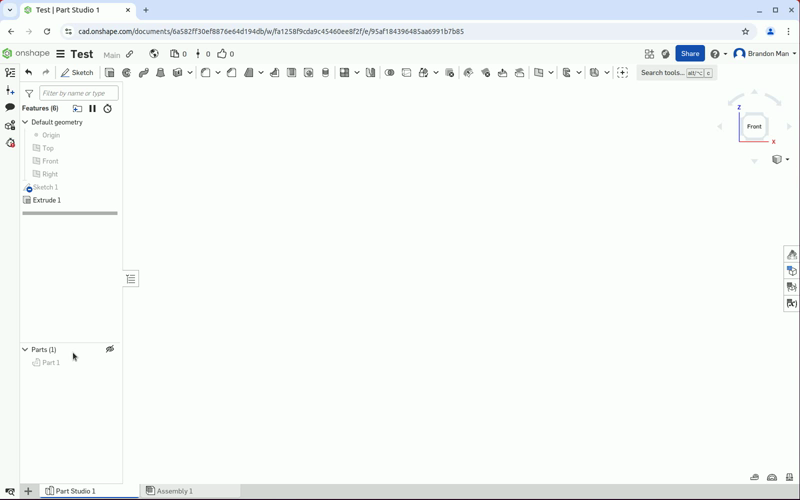
key(shift+s)
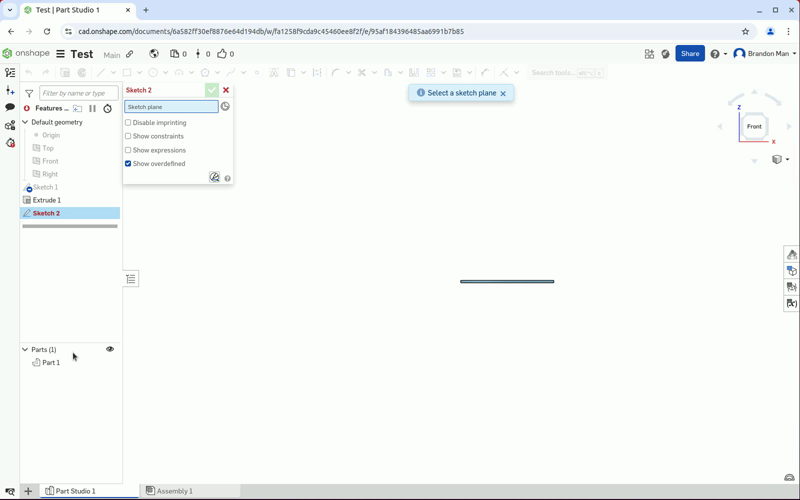
mouse_move(73, 163)
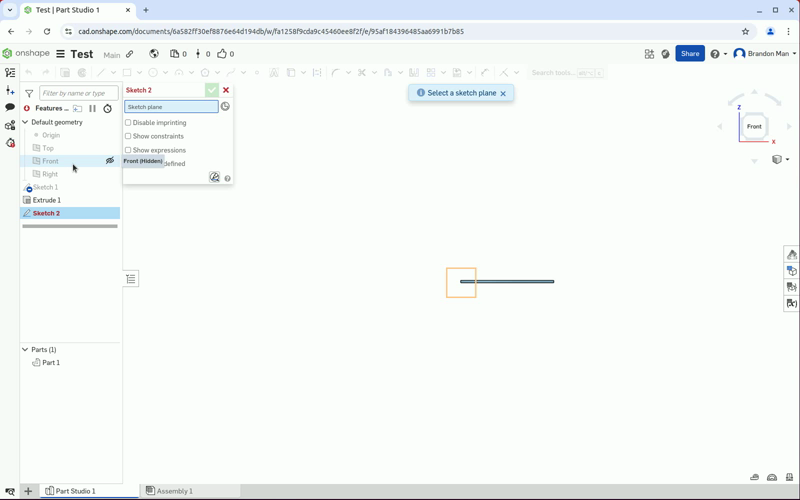
click(73, 163)
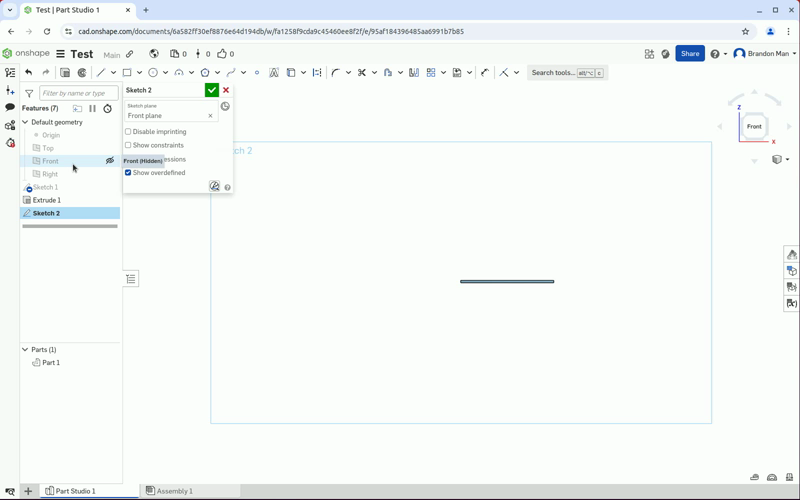
mouse_move(73, 352)
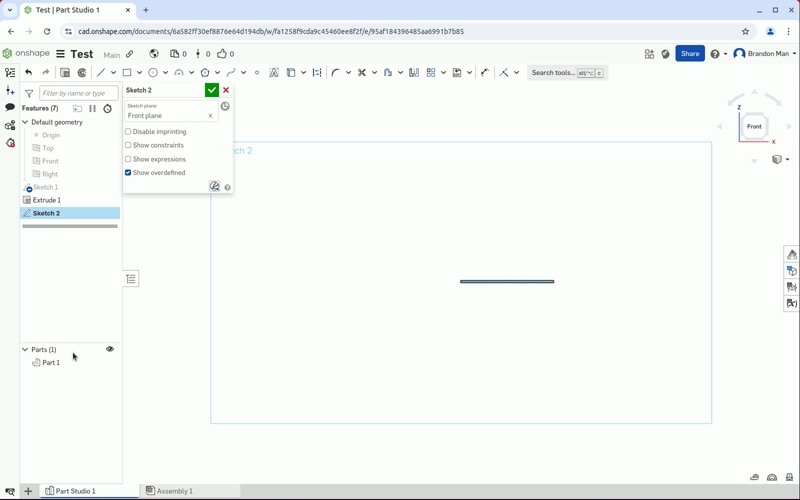
key(y)
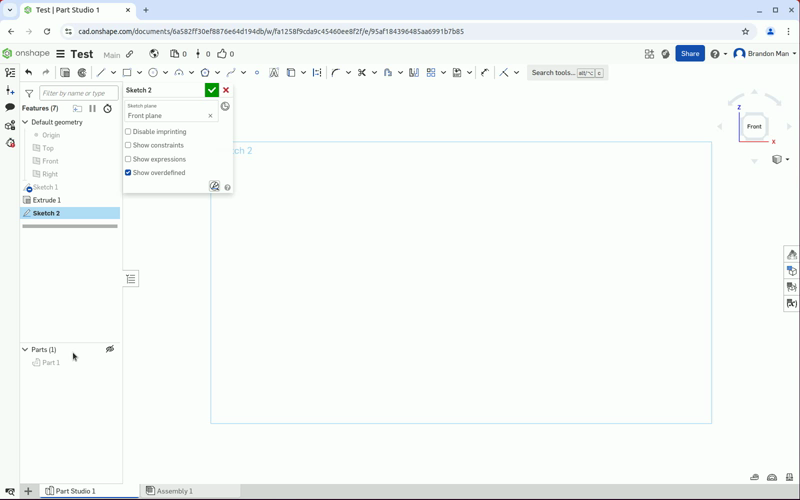
key(l)
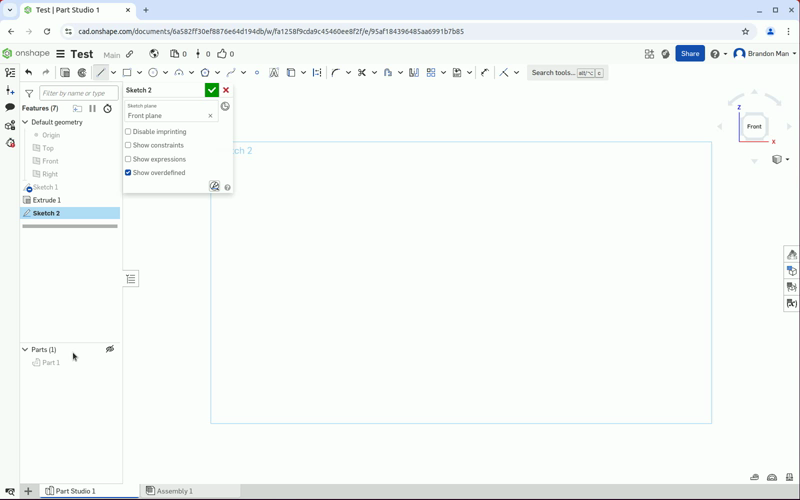
key_down(shift)
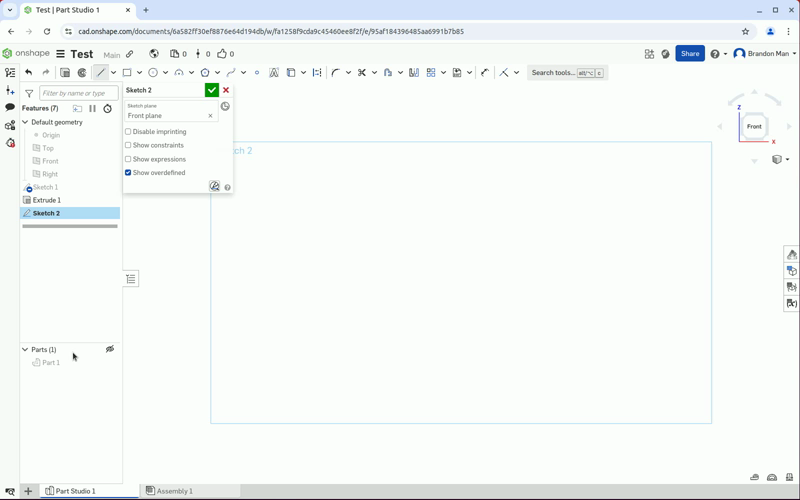
mouse_move(460, 282)
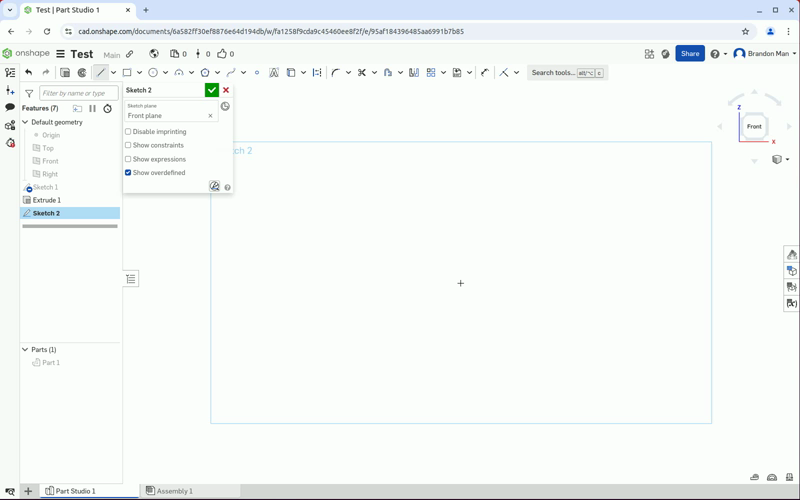
click(460, 282)
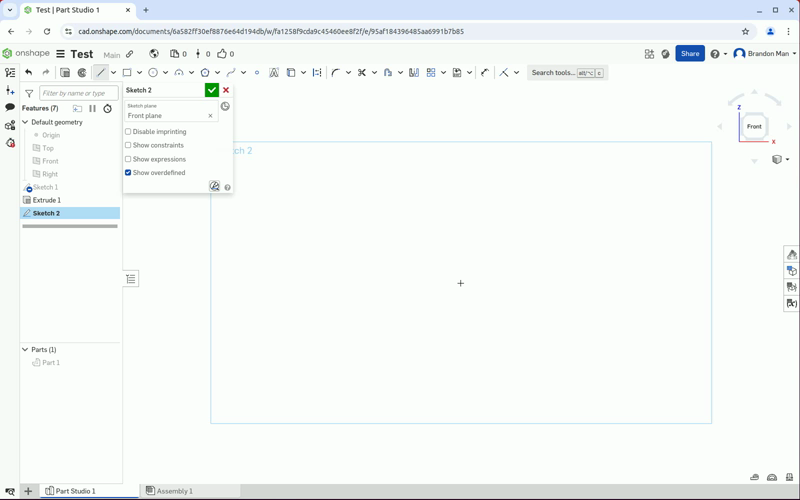
key_up(shift)
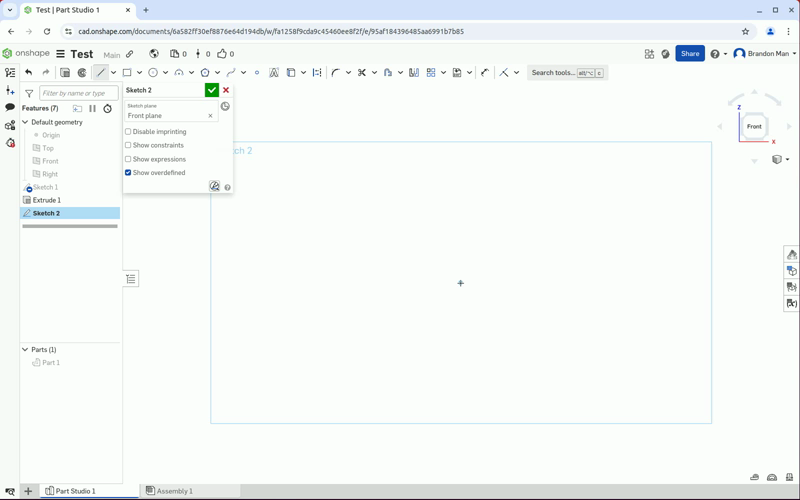
key_down(shift)
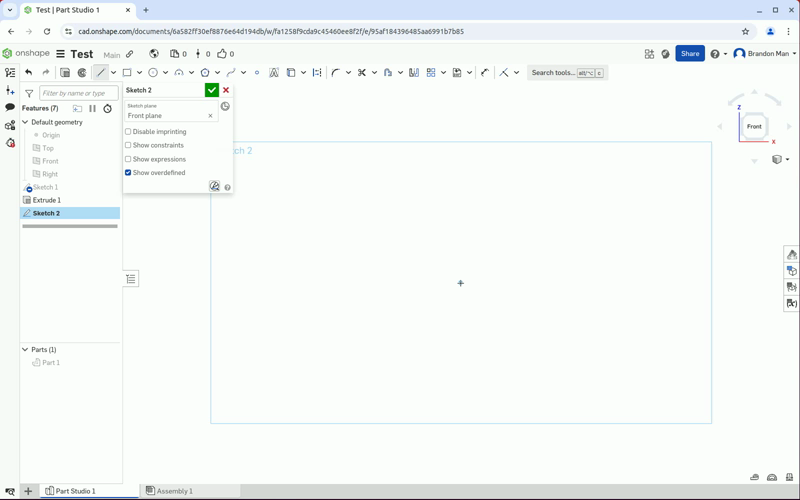
mouse_move(523, 282)
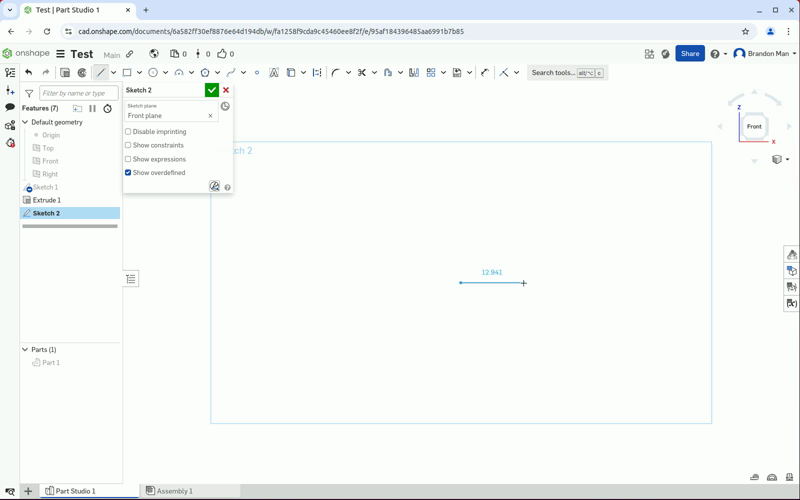
click(523, 282)
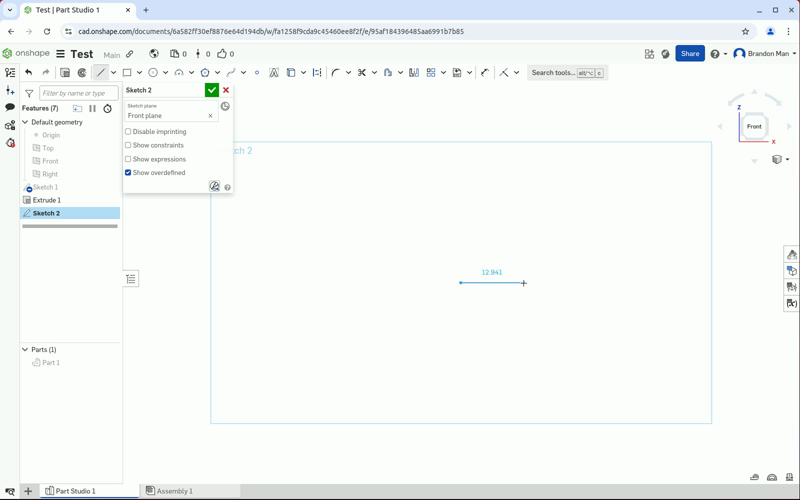
key_up(shift)
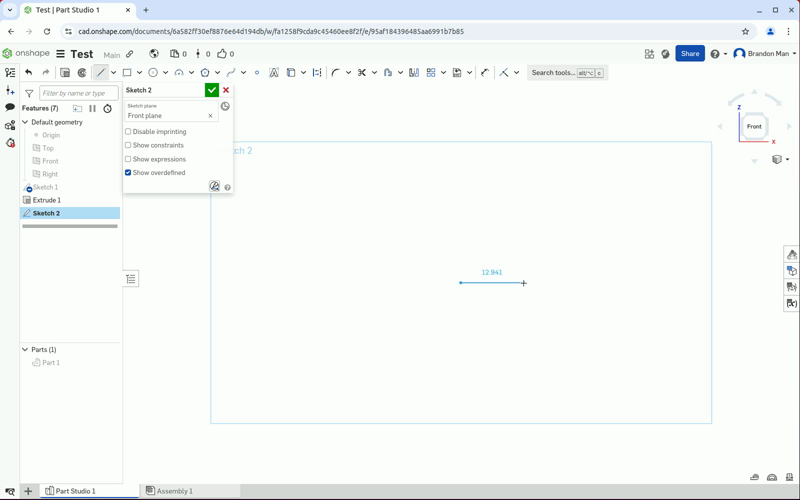
key_down(shift)
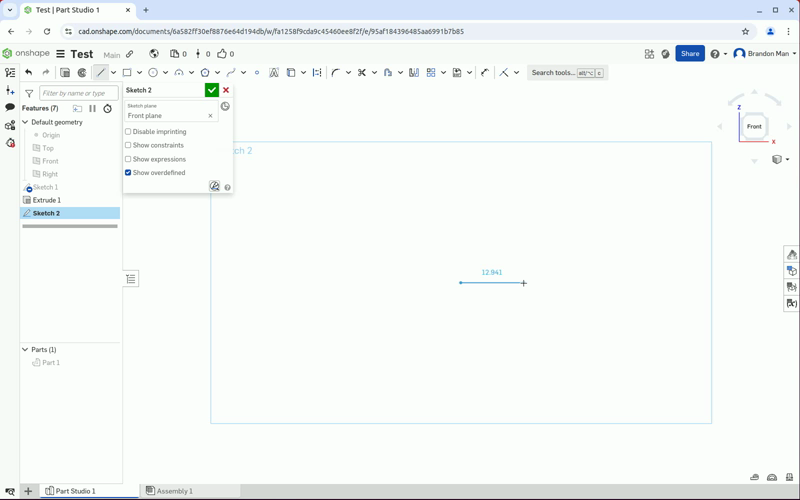
mouse_move(523, 170)
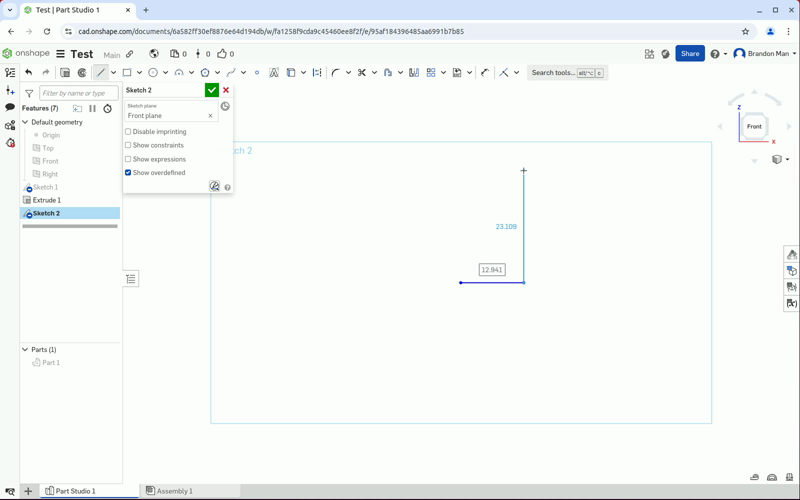
click(523, 170)
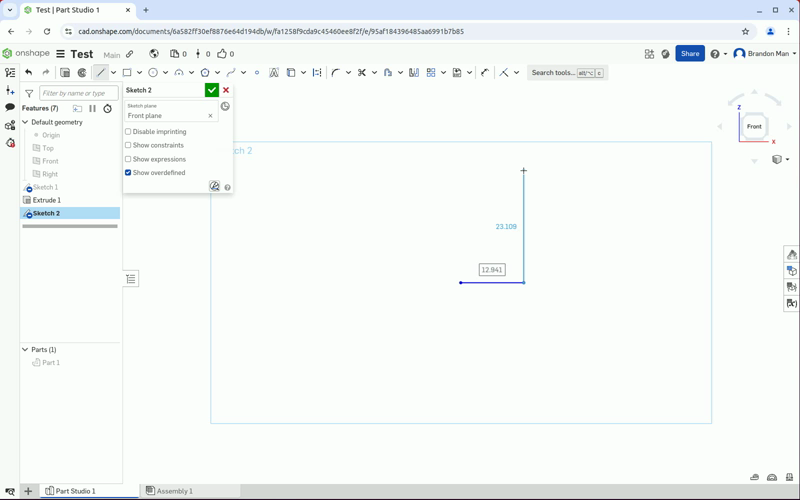
key_up(shift)
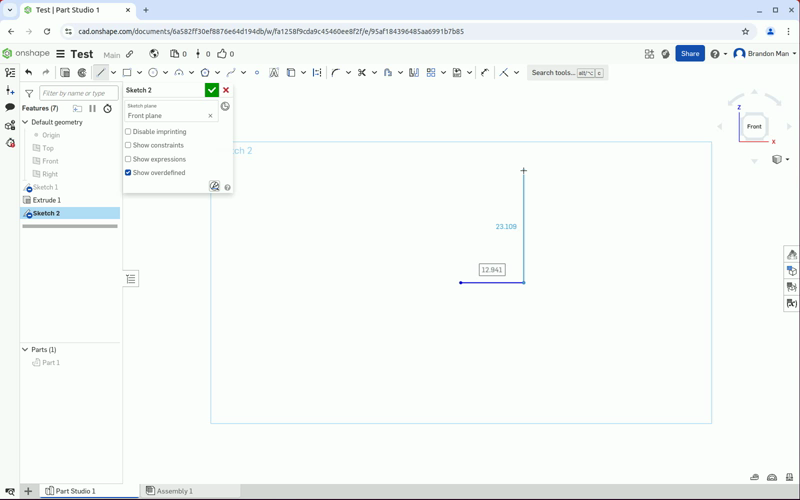
key_down(shift)
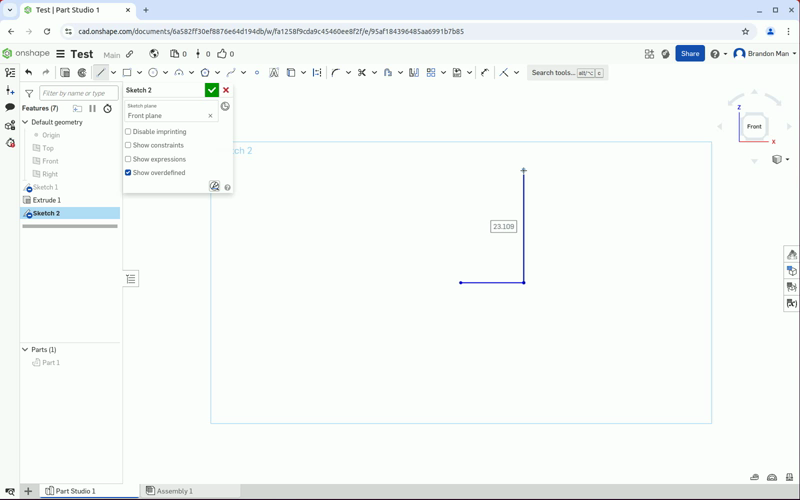
mouse_move(460, 170)
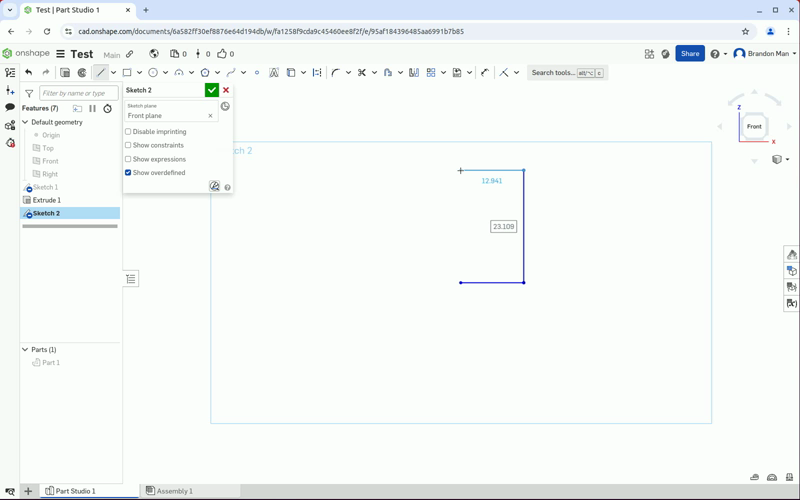
click(460, 170)
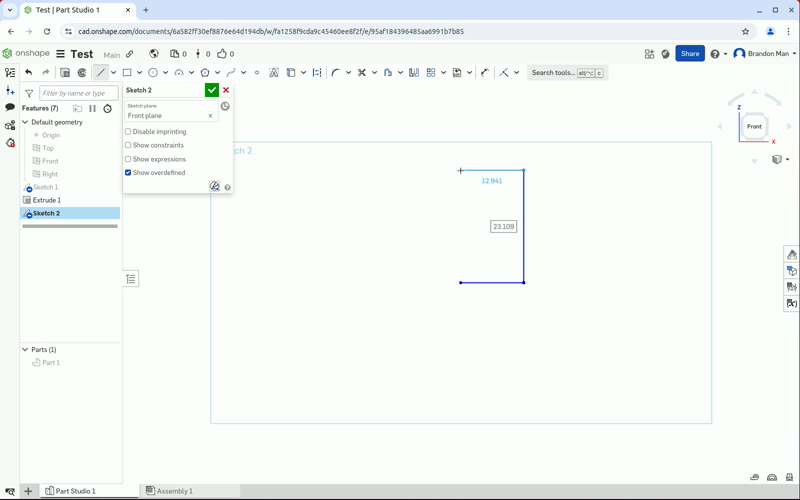
key_up(shift)
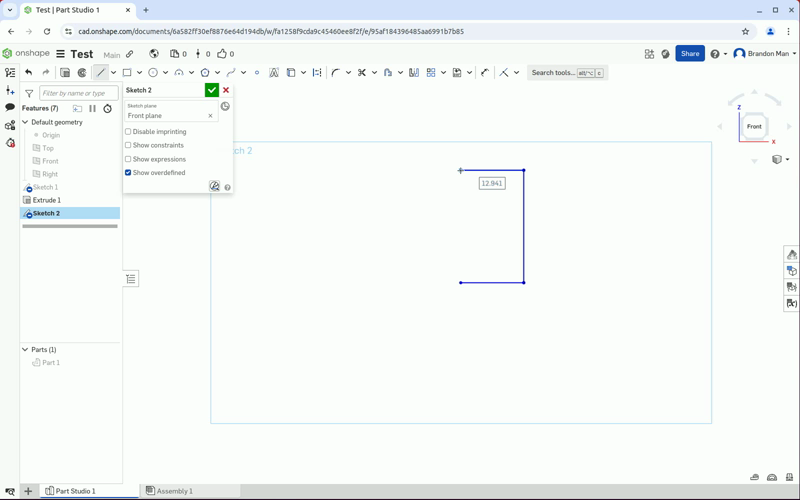
key_down(shift)
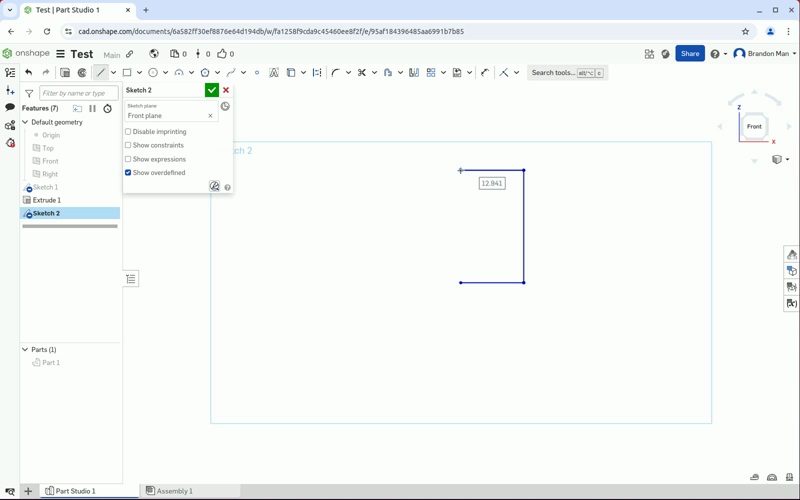
mouse_move(460, 282)
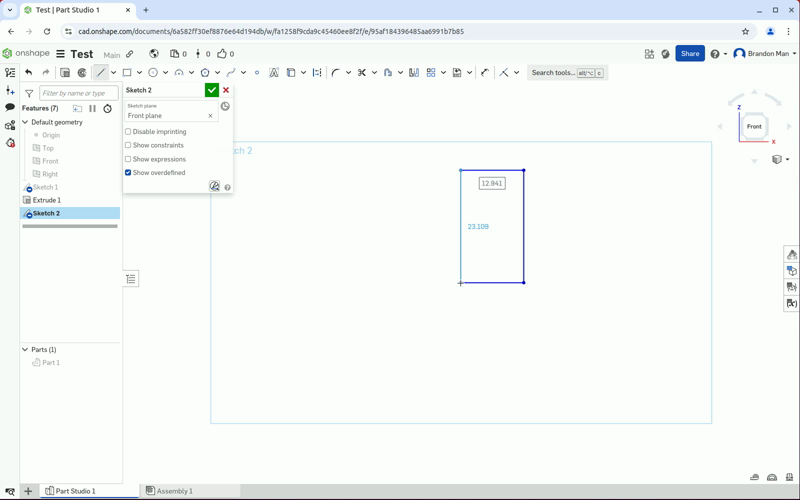
key_up(shift)
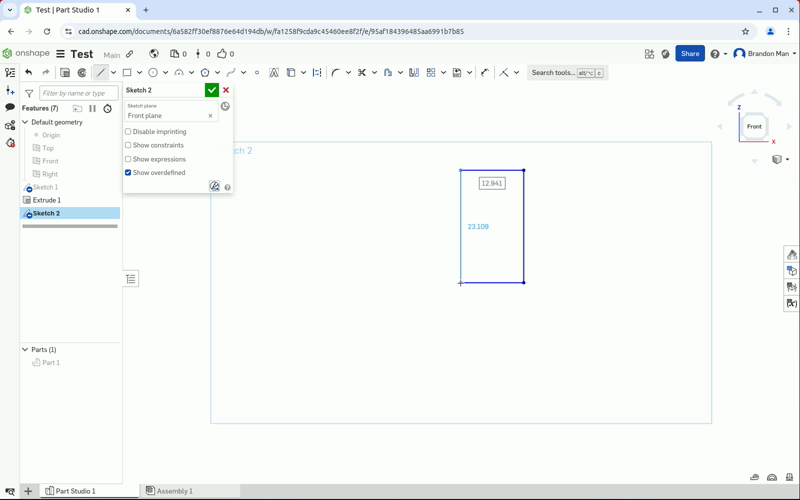
click(460, 282)
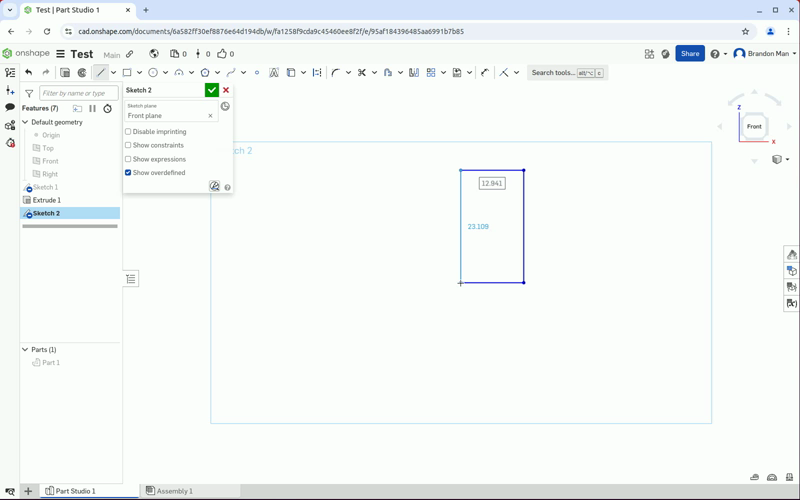
key(esc)
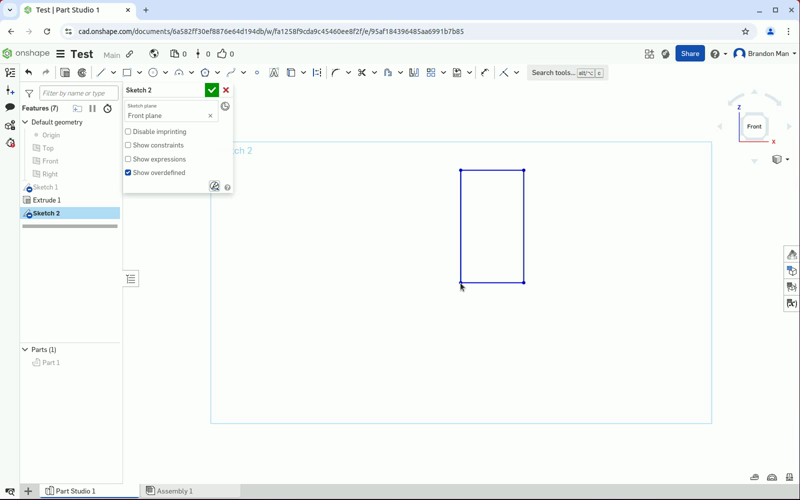
mouse_move(478, 259)
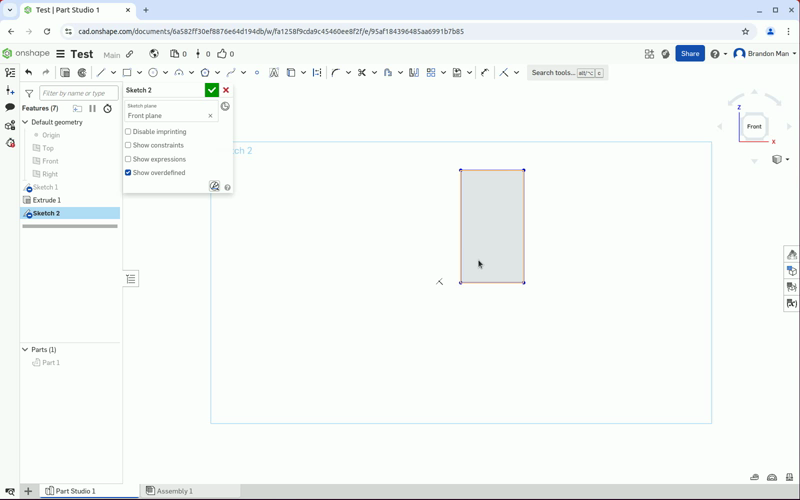
click(478, 259)
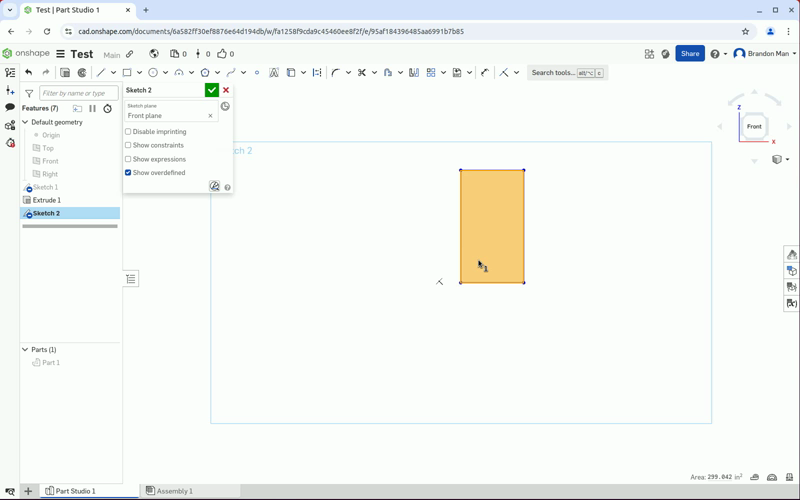
mouse_move(73, 352)
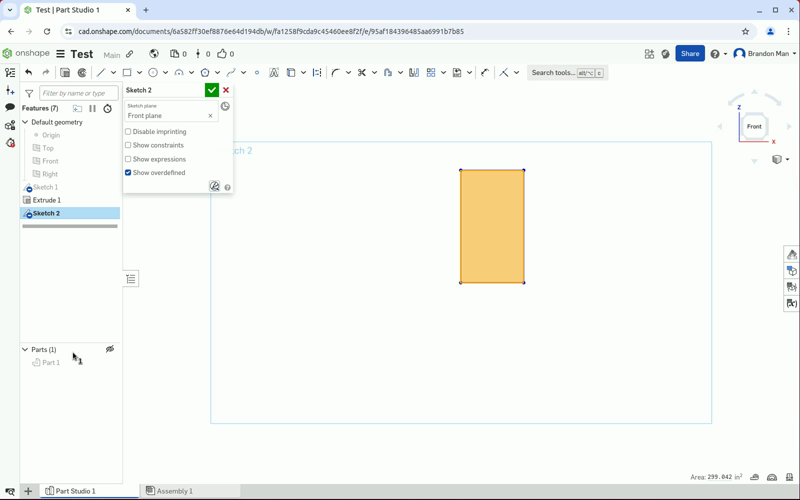
key(shift+y)
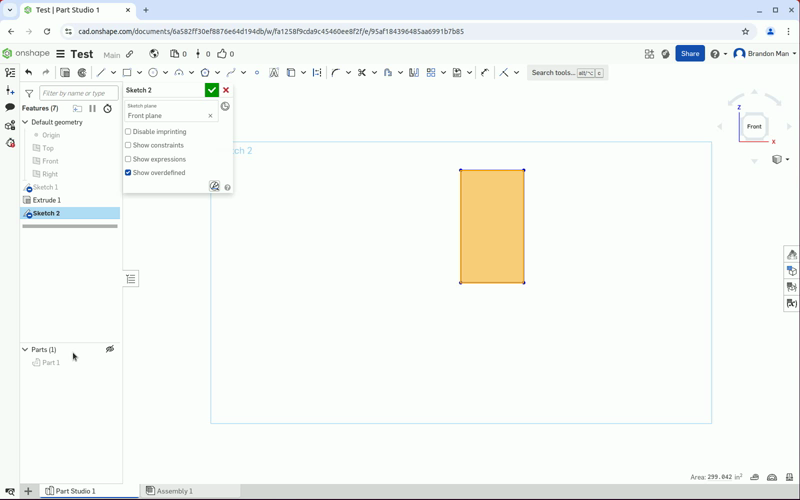
key(shift+e)
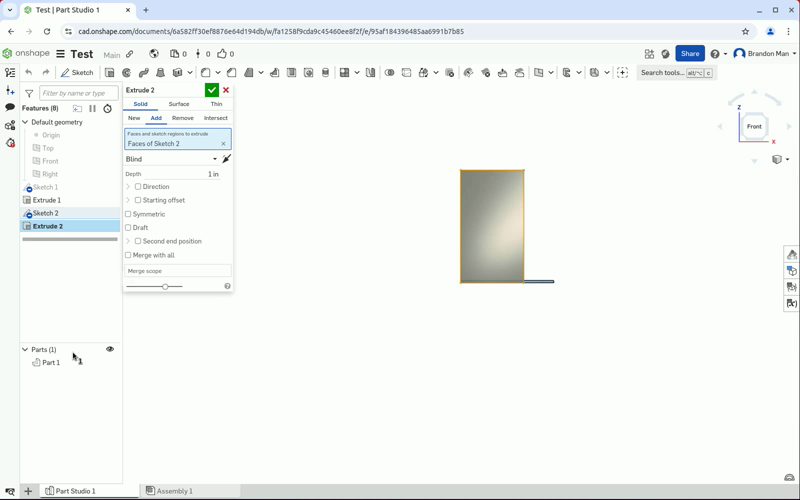
mouse_move(143, 106)
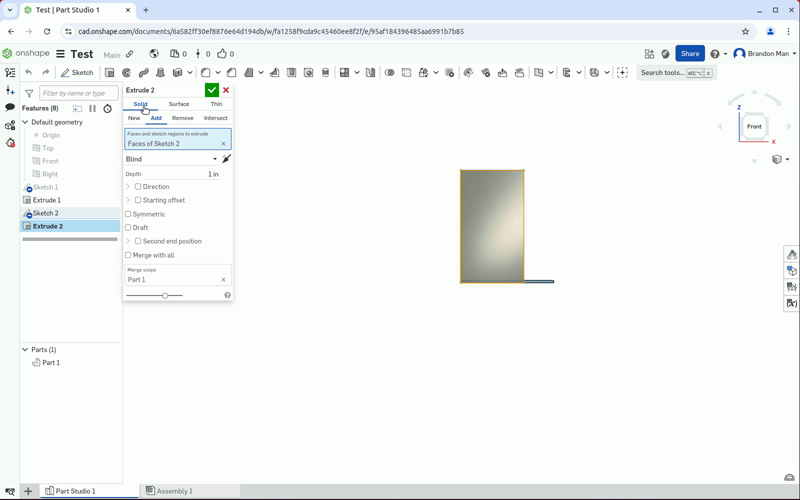
click(143, 106)
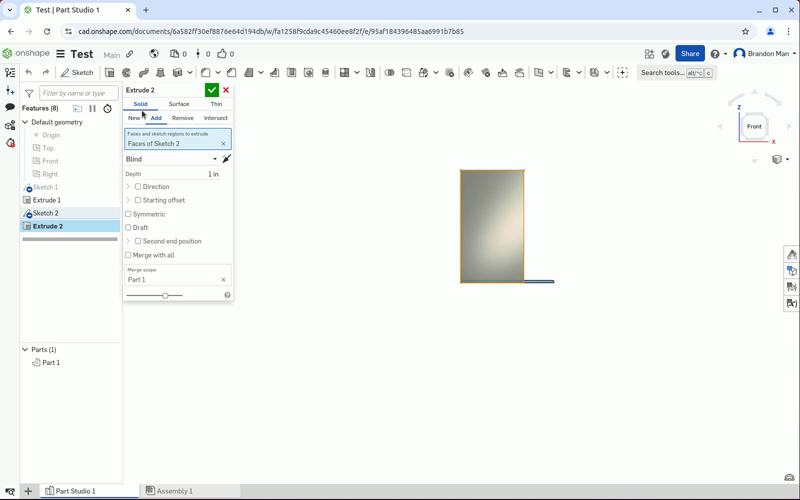
mouse_move(137, 120)
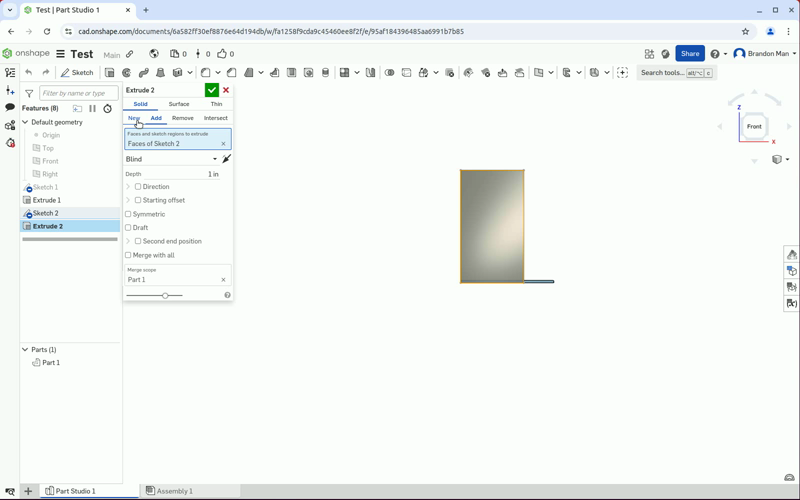
click(137, 120)
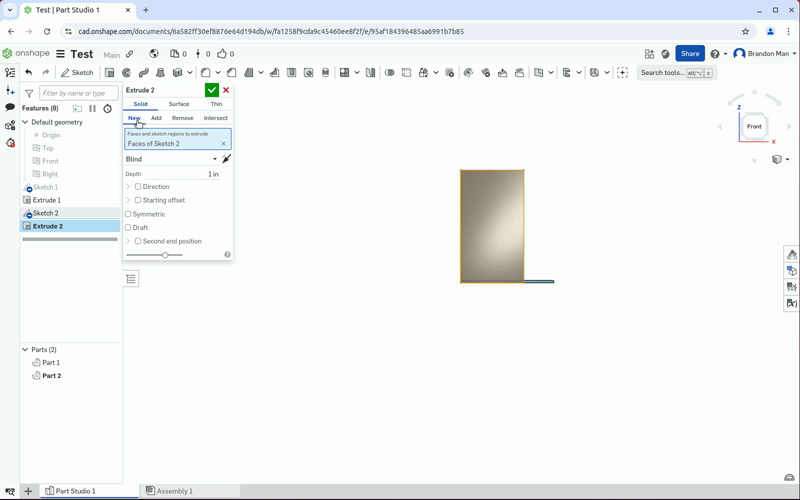
key(tab, 4)
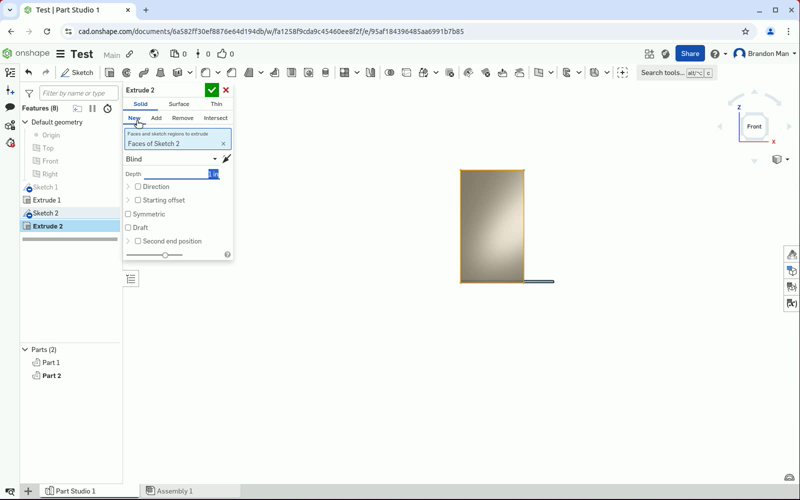
text(0.481)
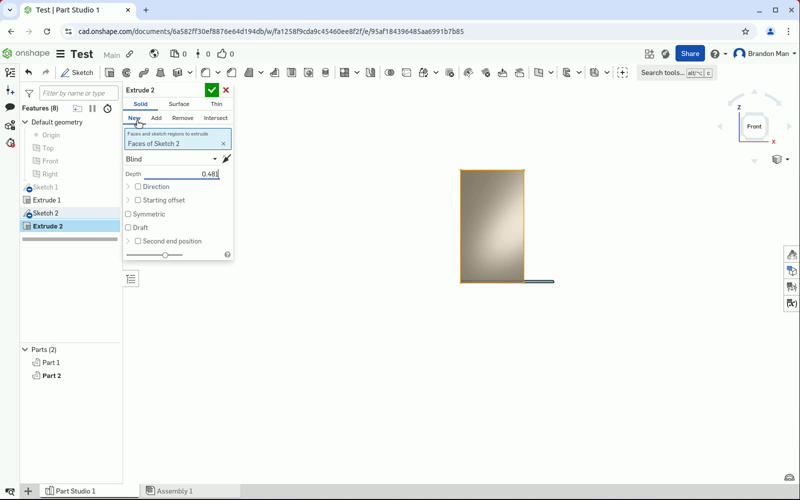
key(enter)
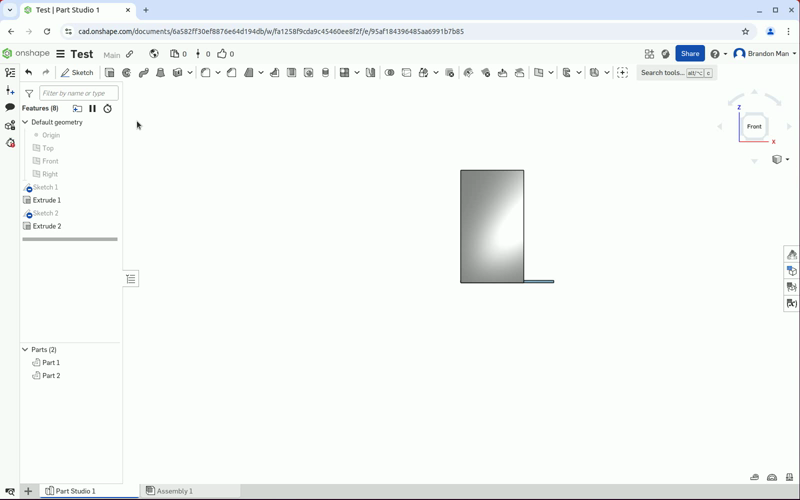
key(shift+h)
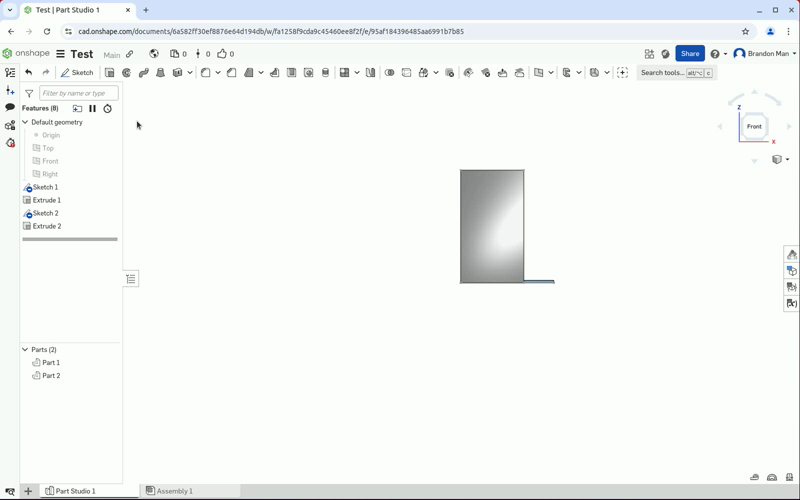
key(shift+h)
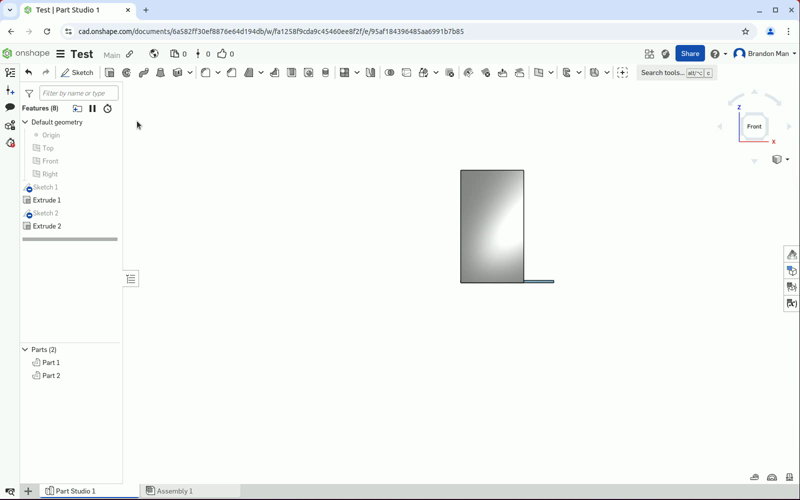
mouse_move(73, 189)
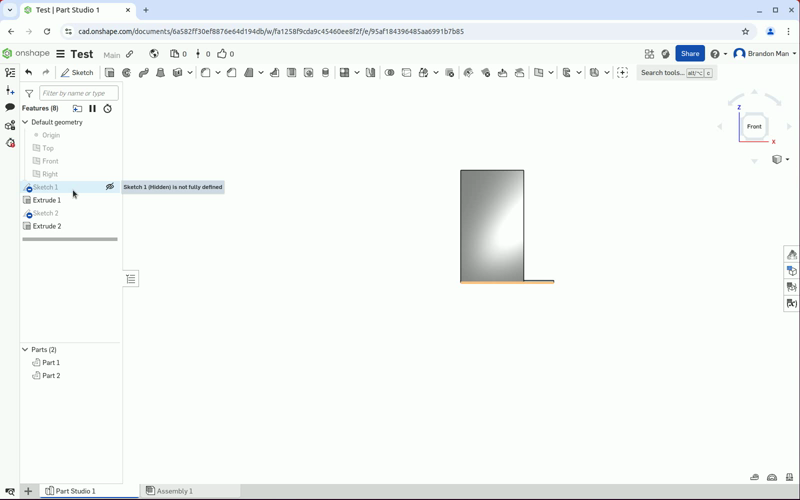
click(73, 189)
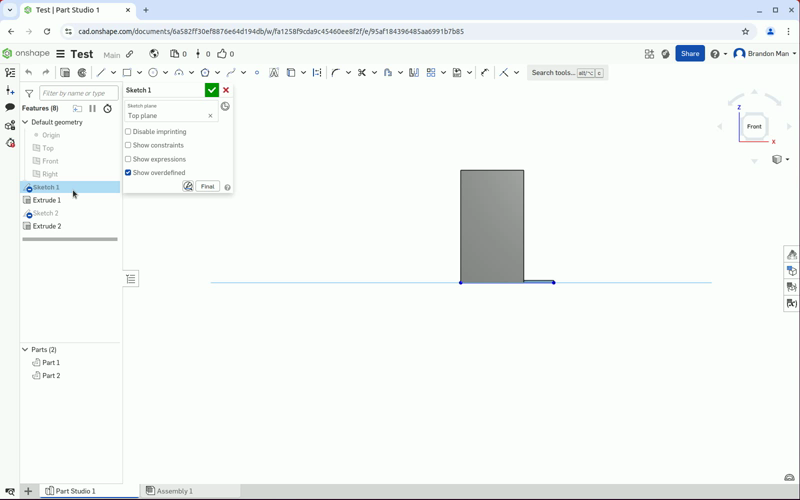
mouse_move(229, 92)
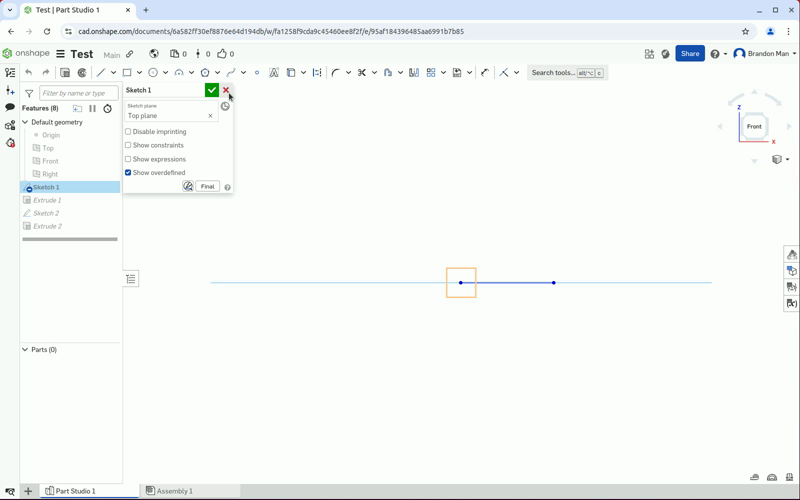
click(229, 92)
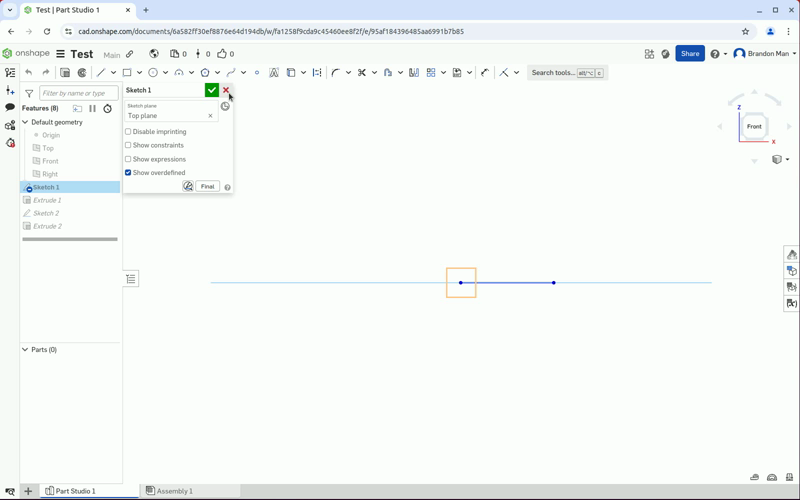
key(shift+s)
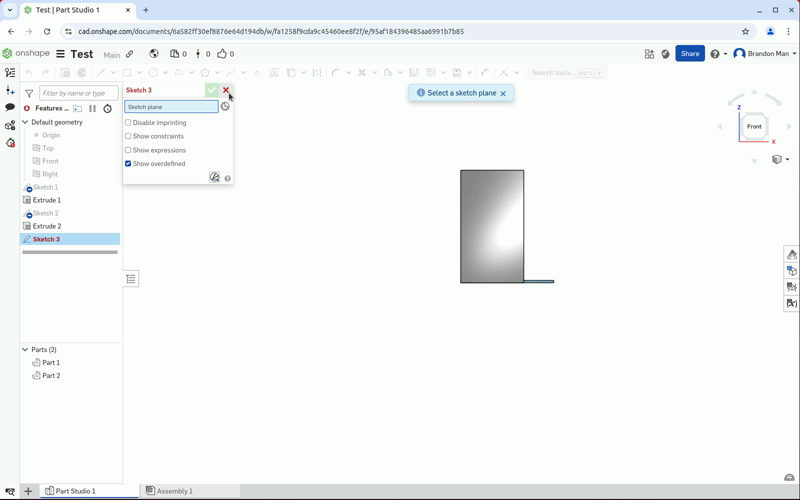
mouse_move(73, 163)
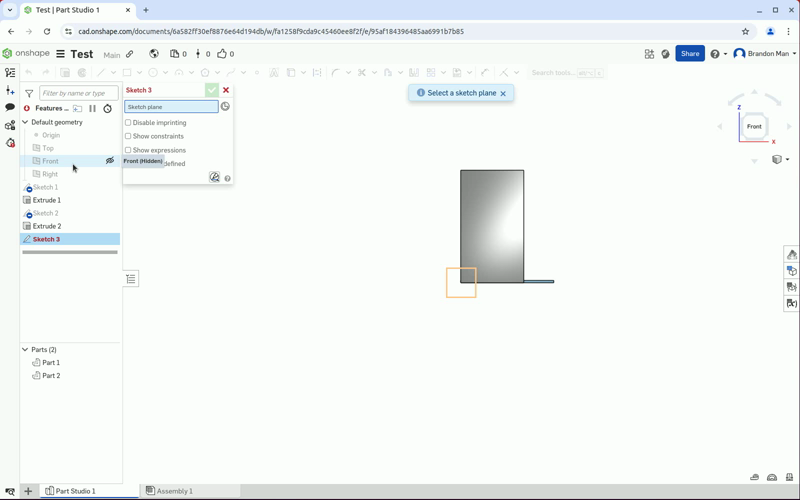
click(73, 163)
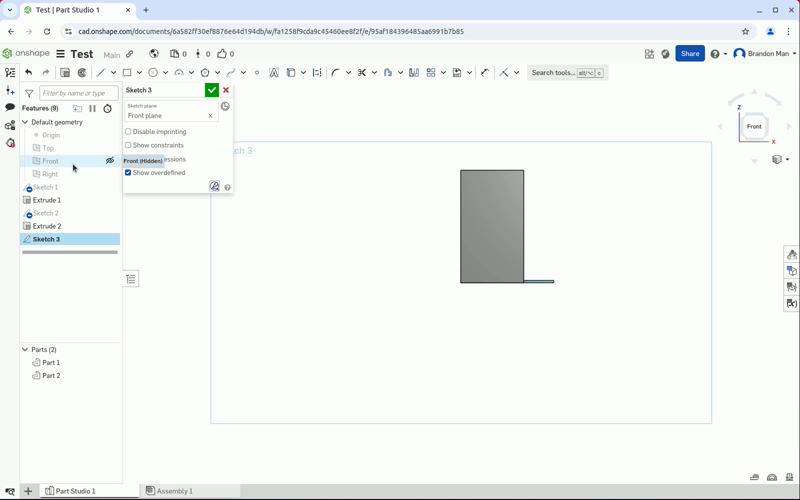
mouse_move(73, 352)
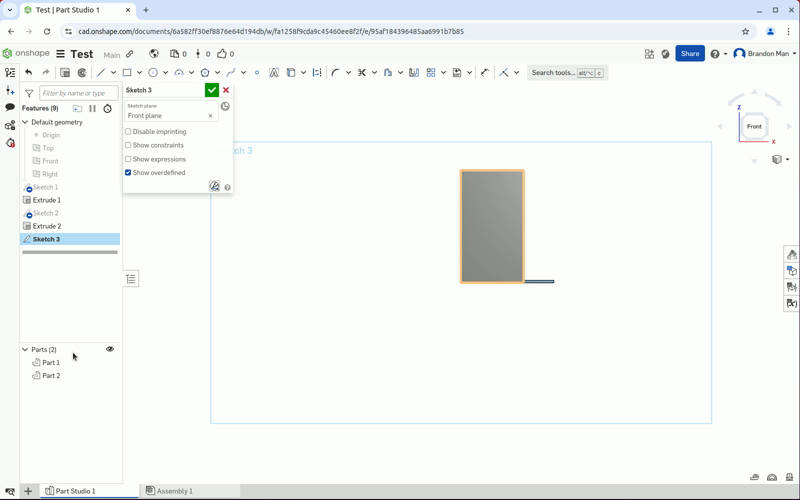
key(y)
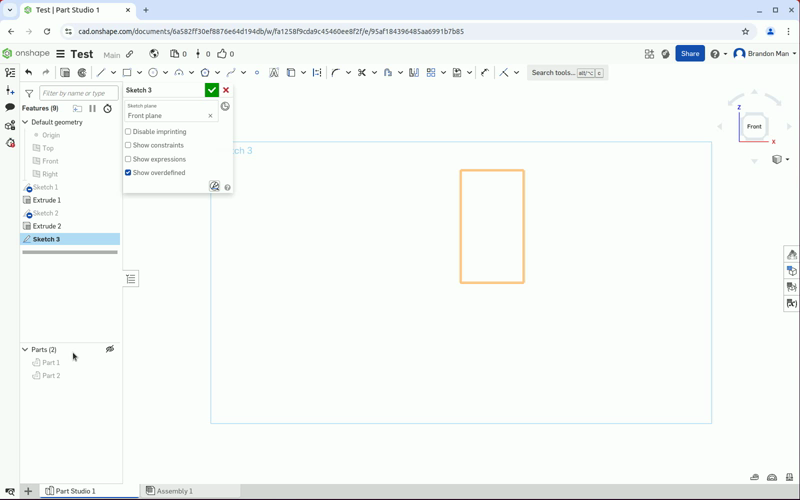
key(l)
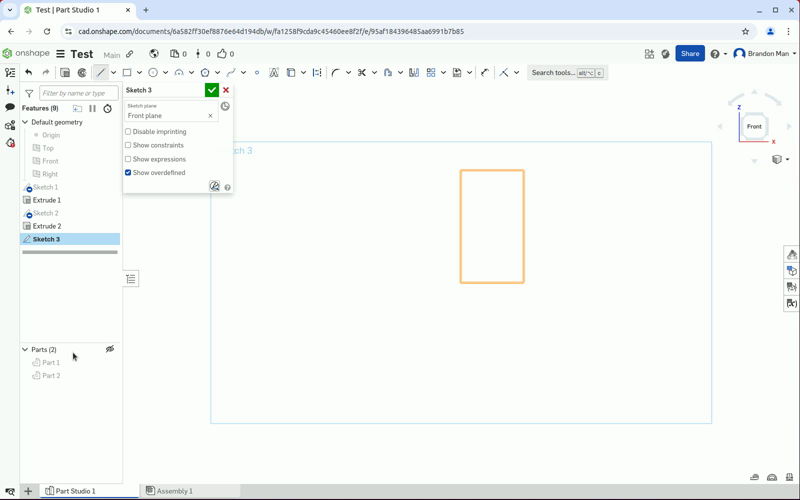
key_down(shift)
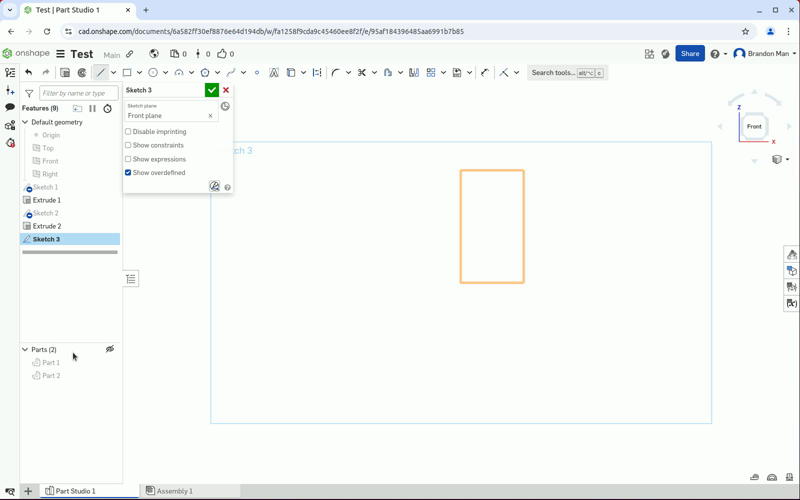
mouse_move(460, 282)
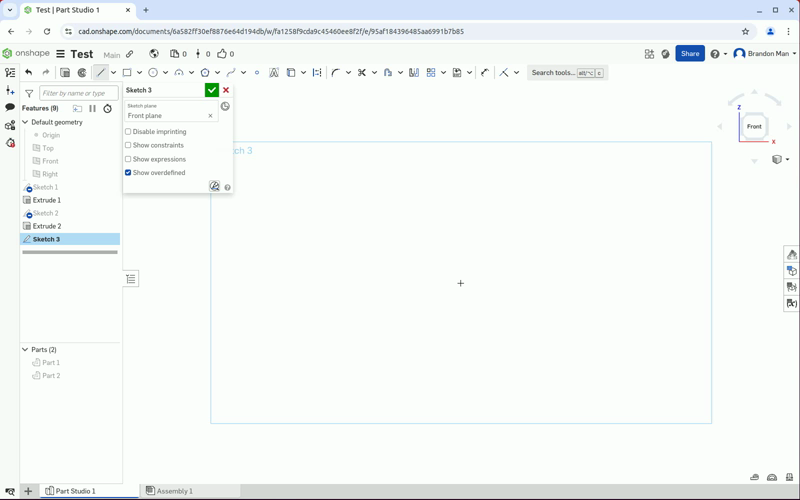
click(460, 282)
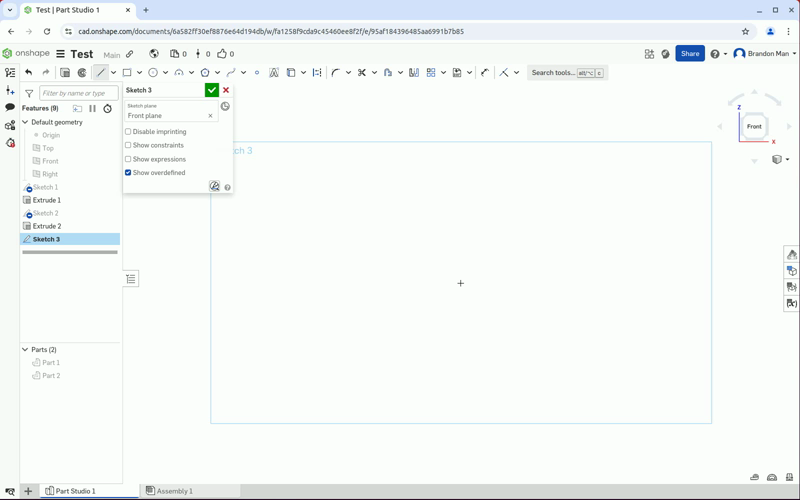
key_up(shift)
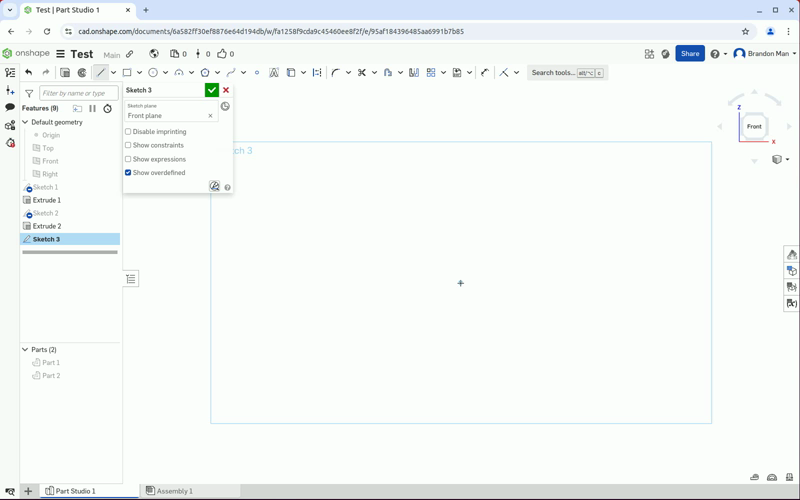
key_down(shift)
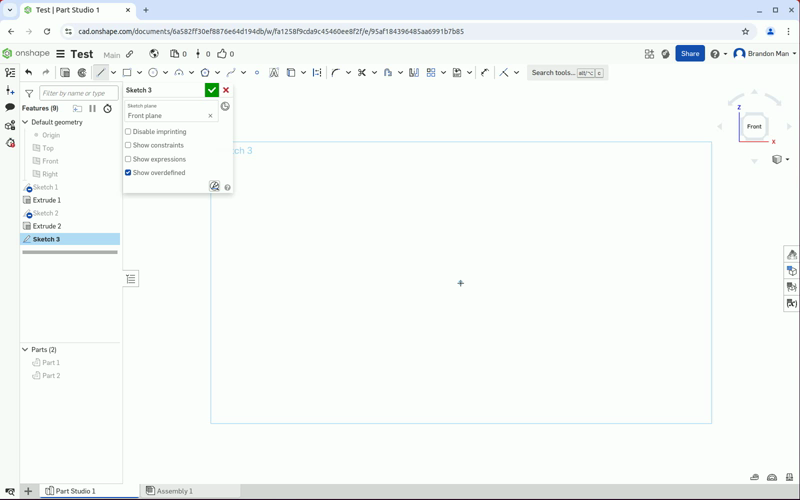
mouse_move(490, 282)
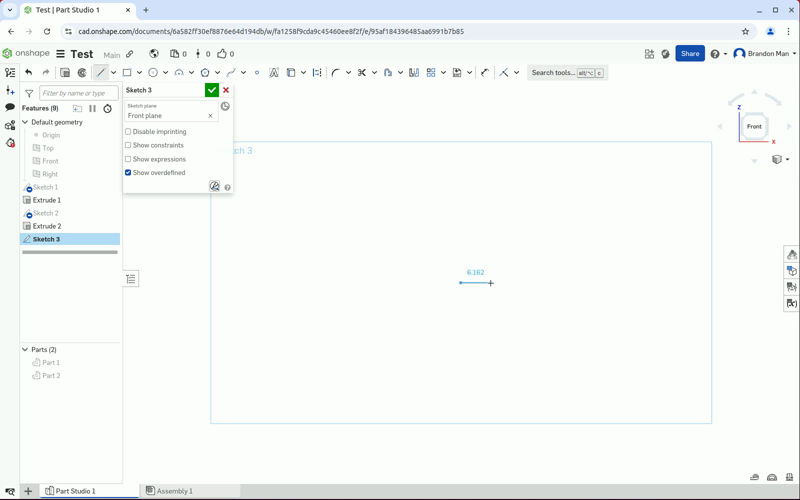
mouse_move(509, 282)
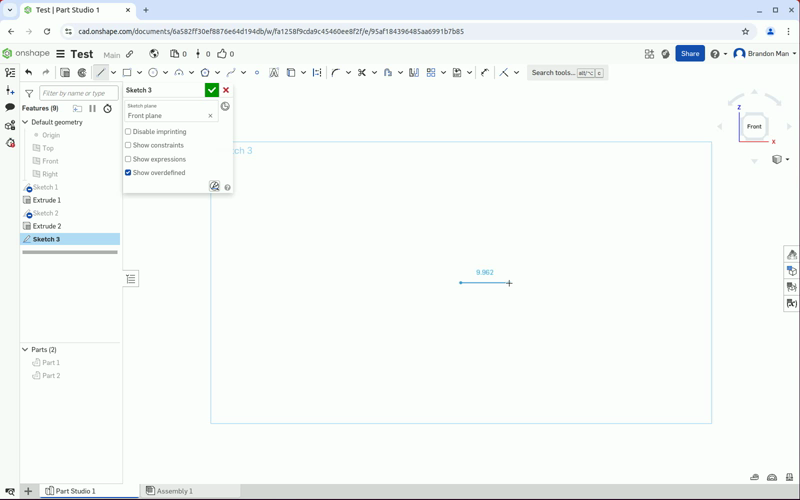
click(509, 282)
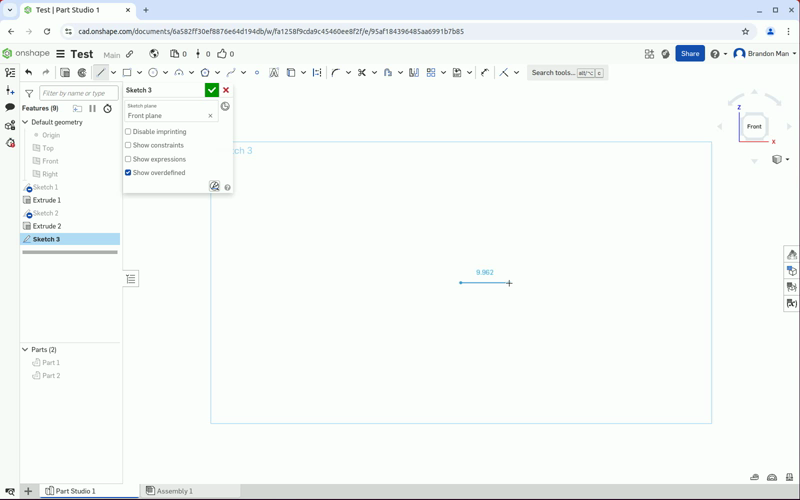
key_up(shift)
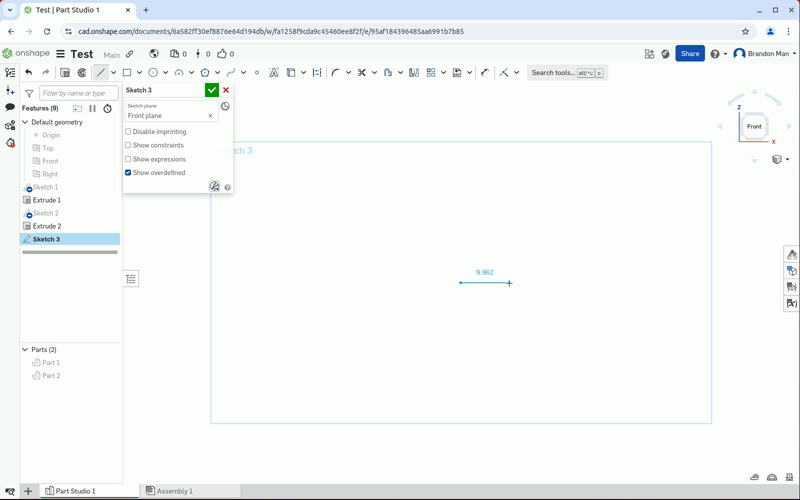
key_down(shift)
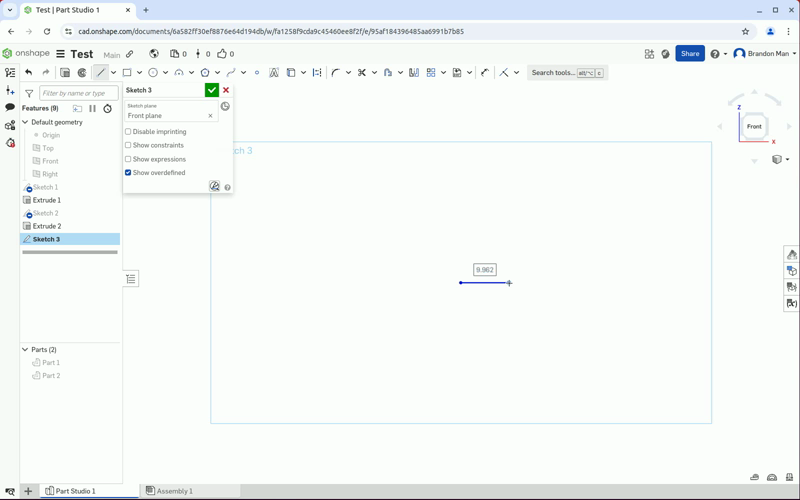
mouse_move(509, 192)
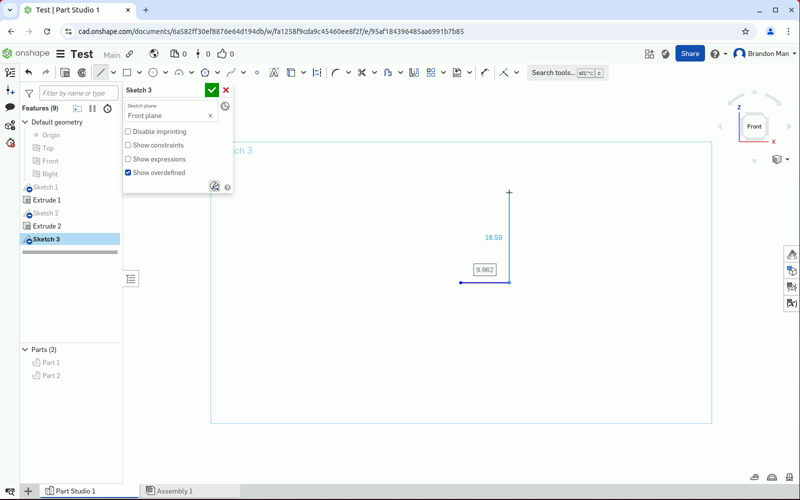
click(509, 192)
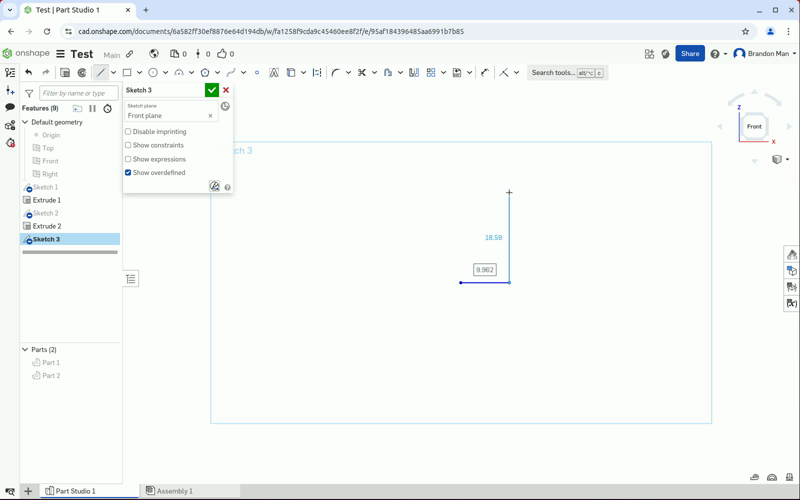
key_up(shift)
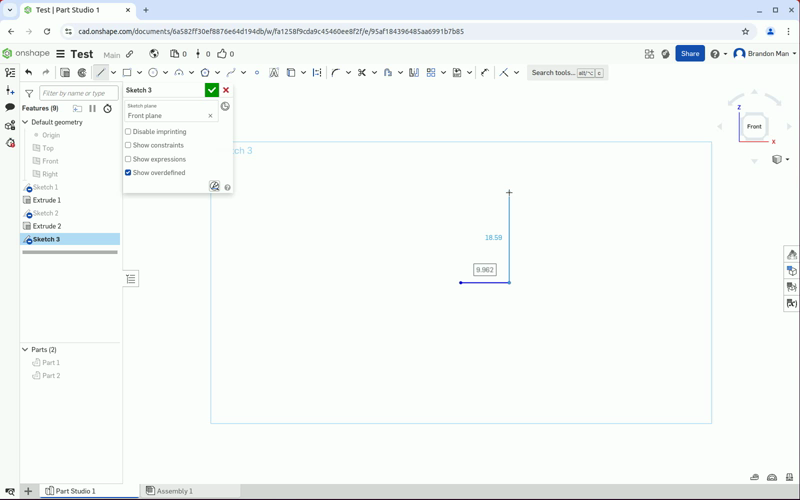
key_down(shift)
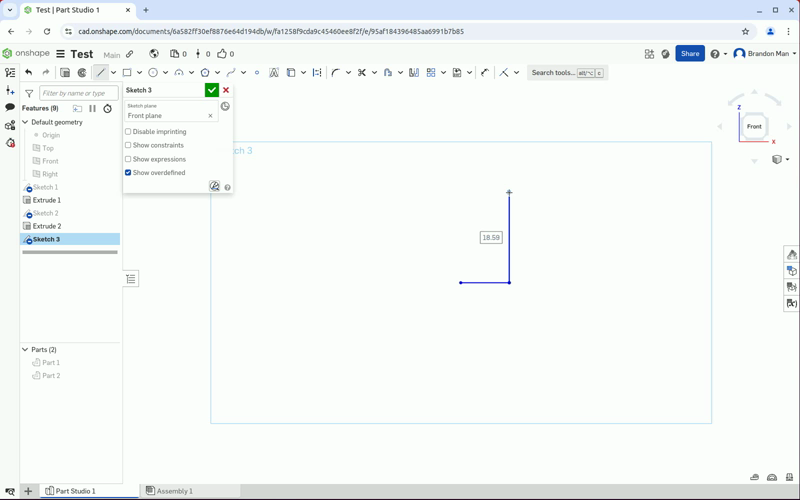
mouse_move(539, 192)
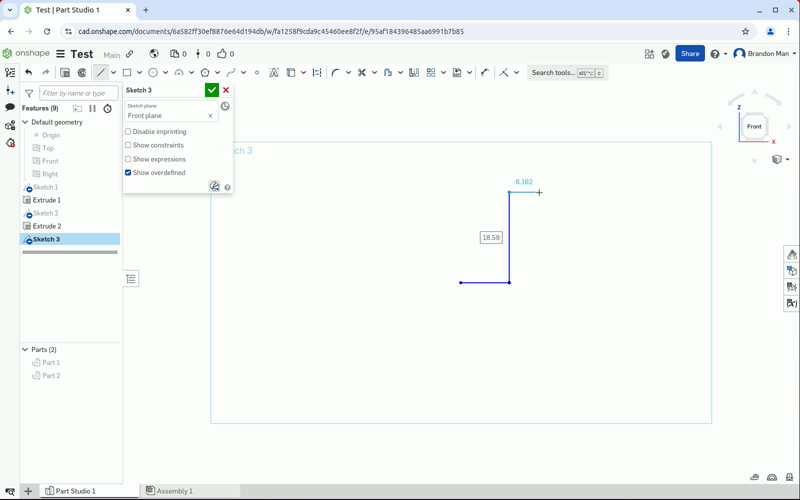
mouse_move(460, 192)
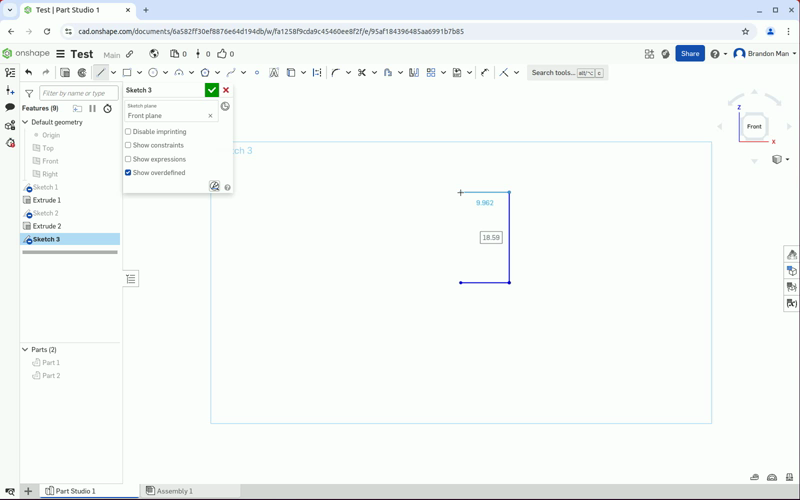
click(460, 192)
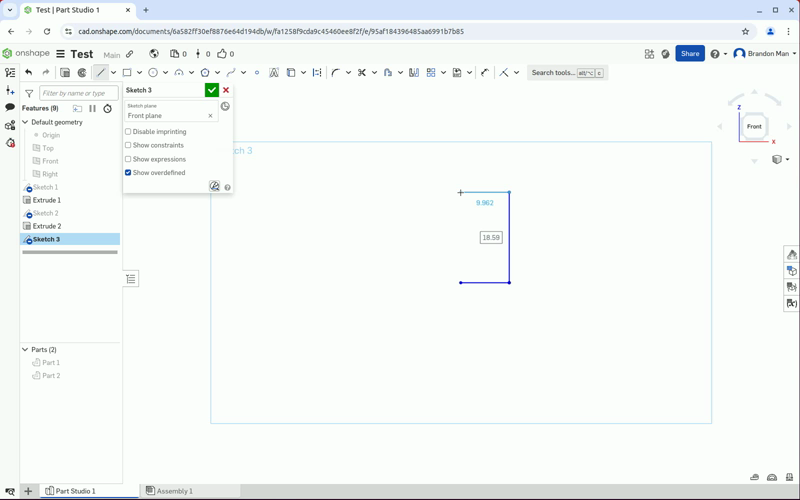
key_up(shift)
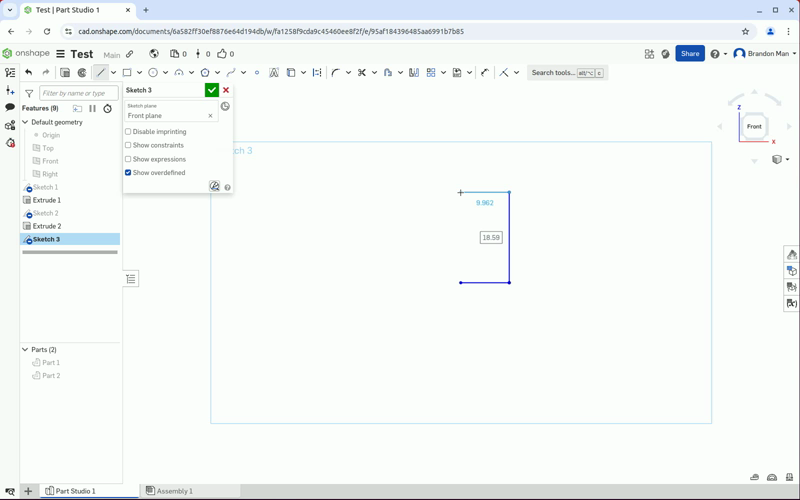
key_down(shift)
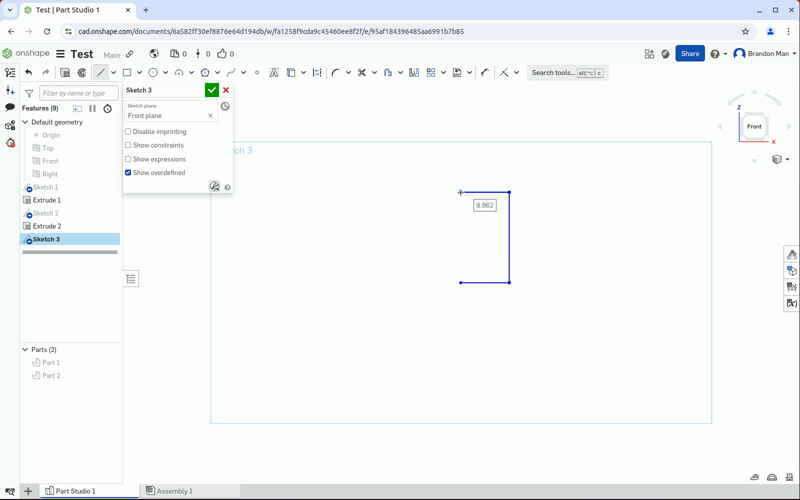
mouse_move(460, 282)
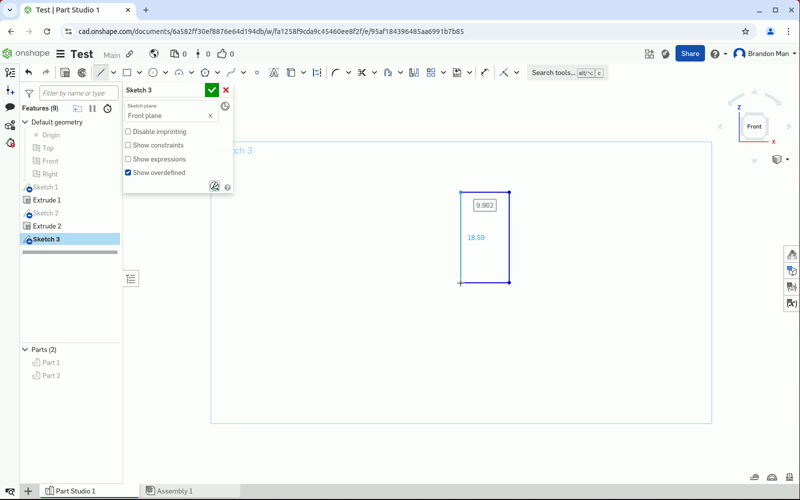
key_up(shift)
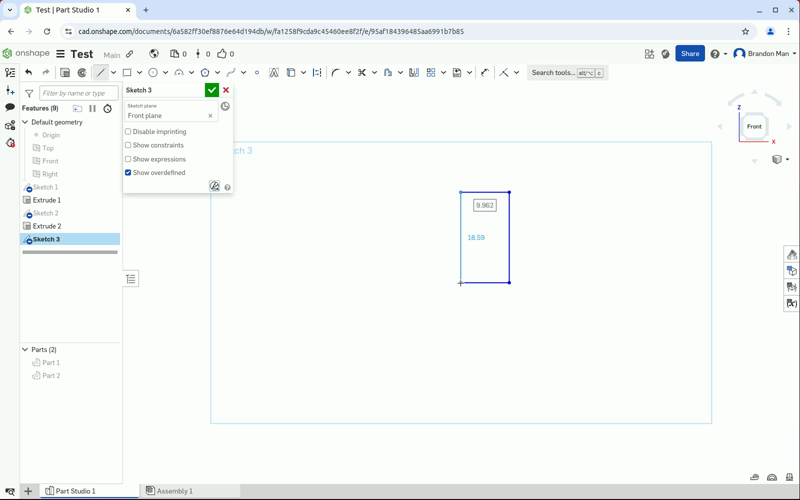
click(460, 282)
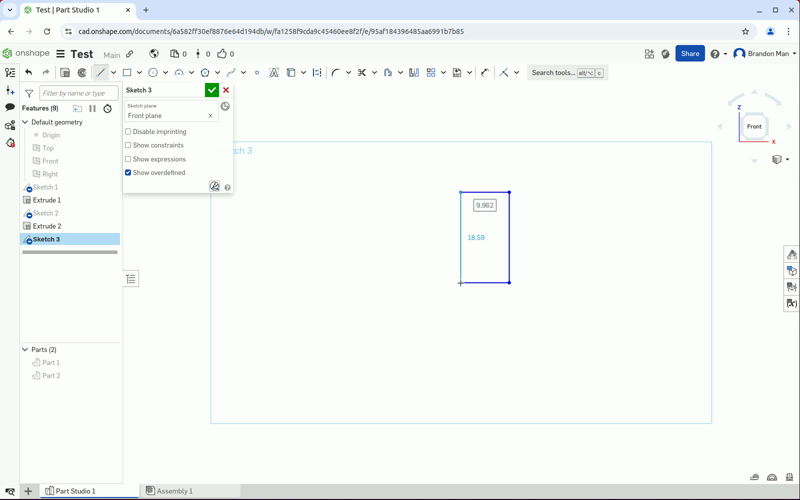
key(esc)
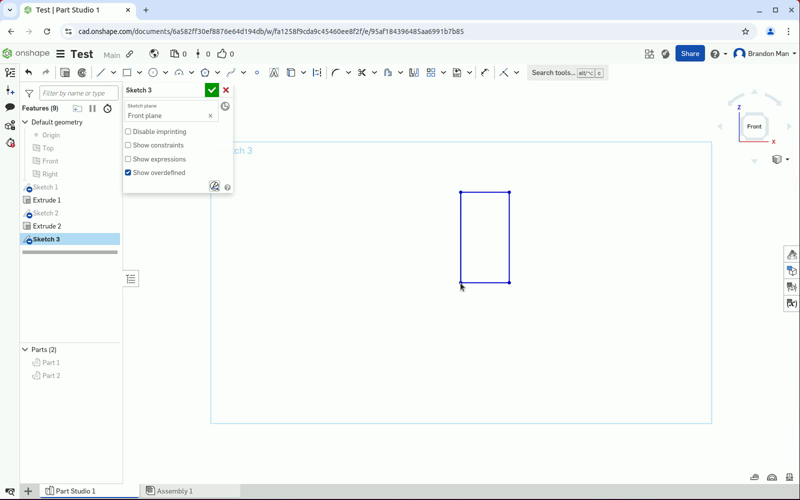
mouse_move(495, 206)
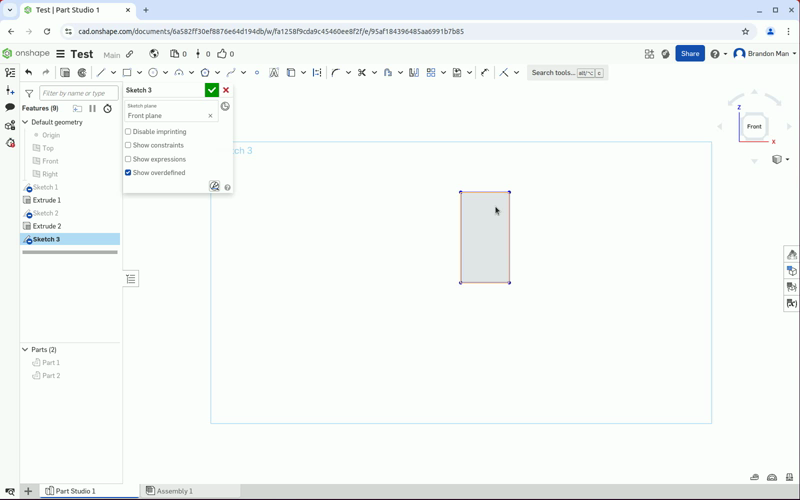
click(495, 206)
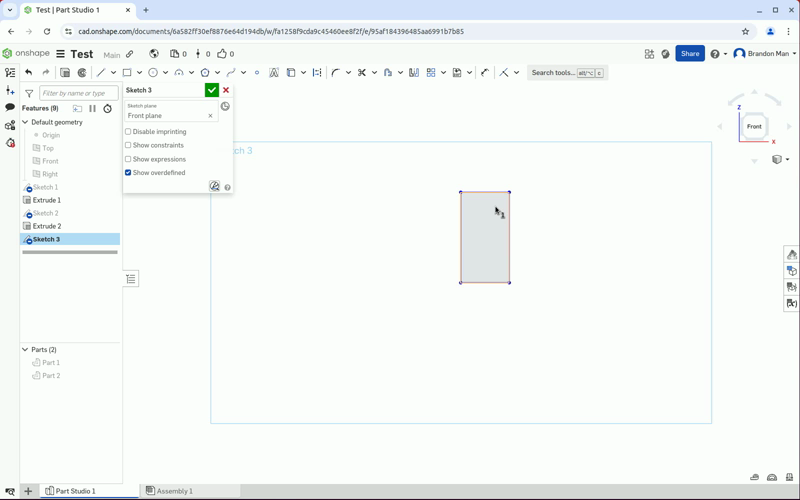
mouse_move(73, 352)
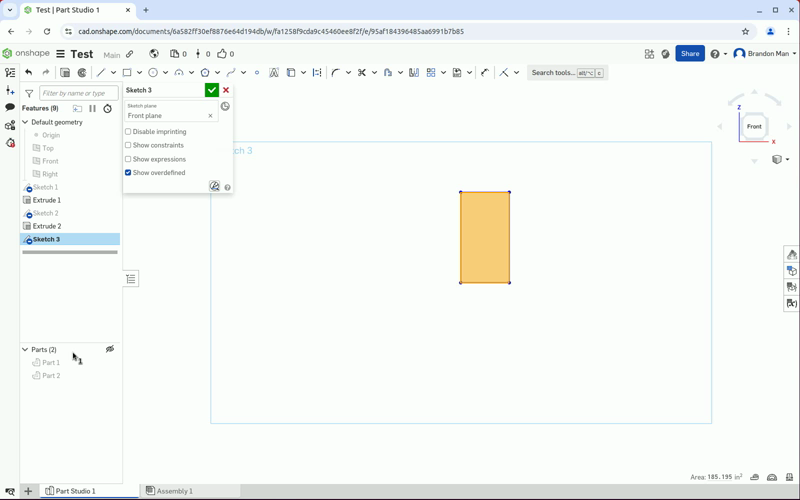
key(shift+y)
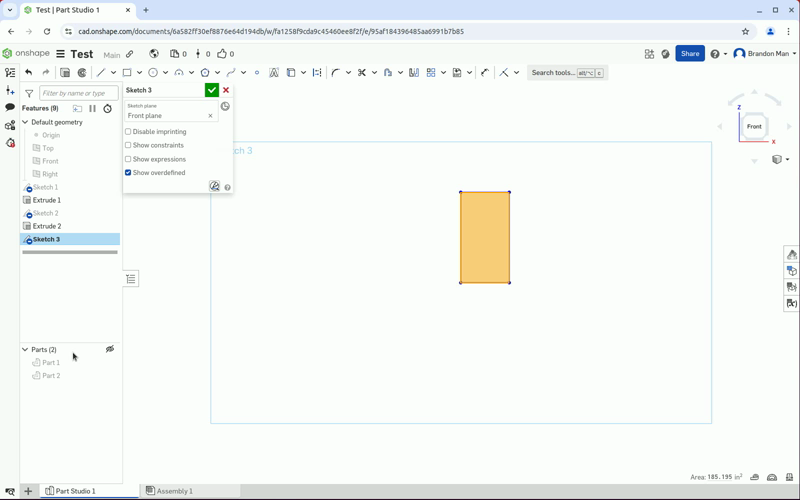
key(shift+e)
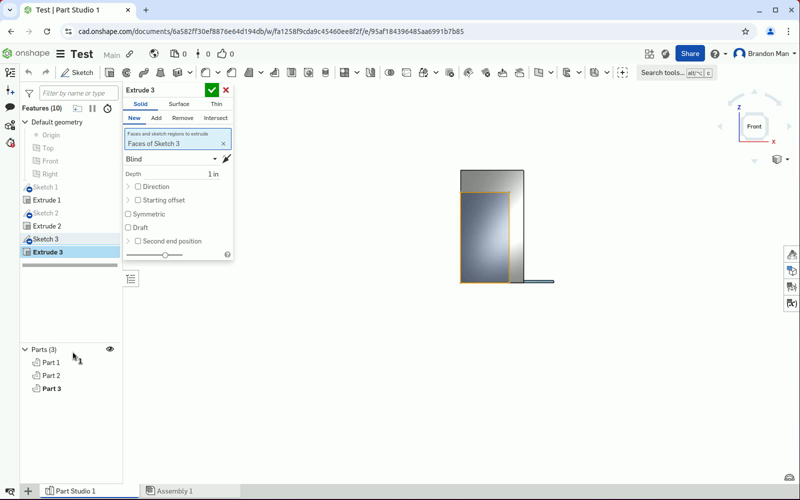
mouse_move(143, 106)
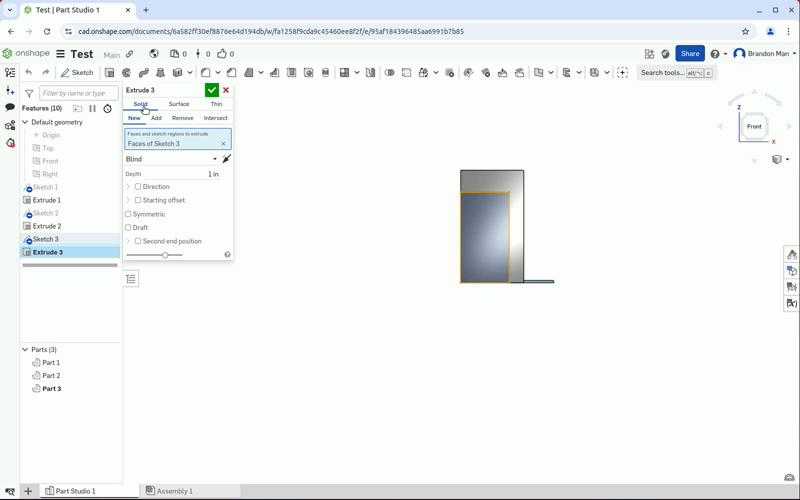
click(143, 106)
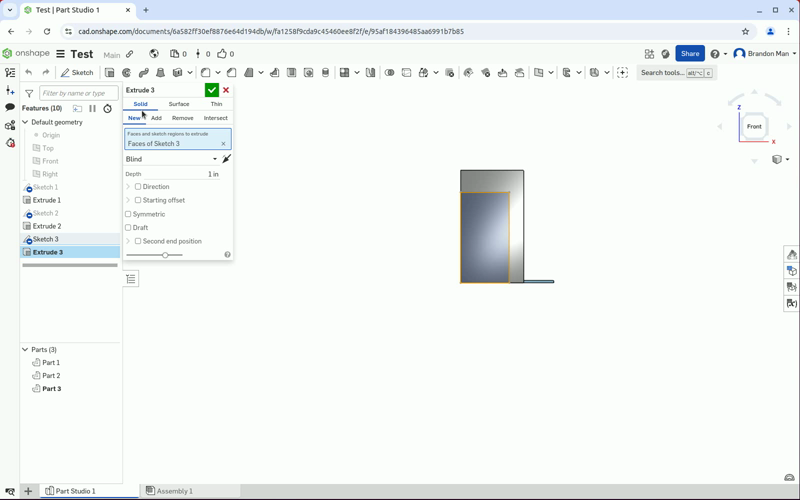
mouse_move(137, 120)
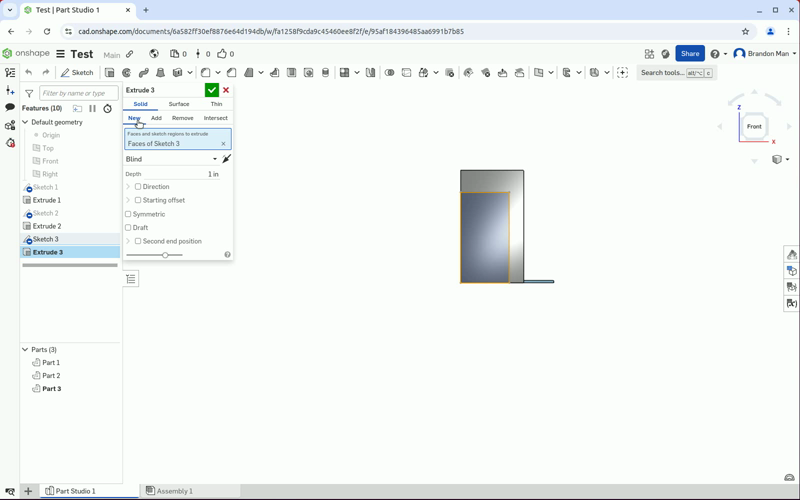
click(137, 120)
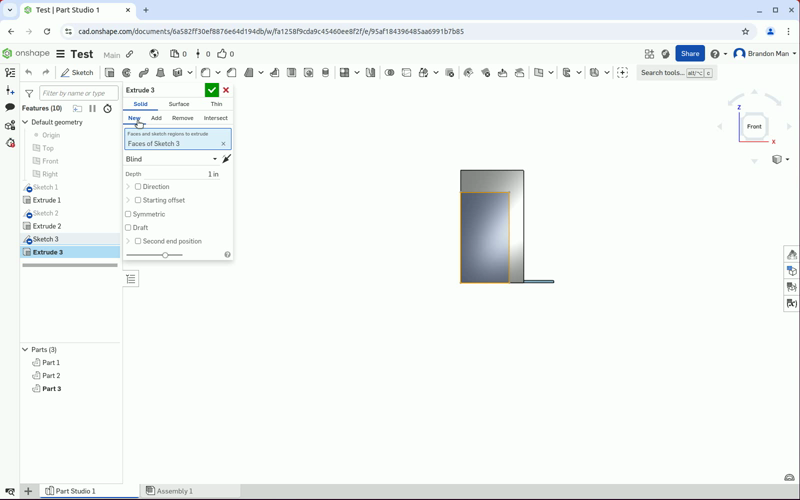
key(tab, 4)
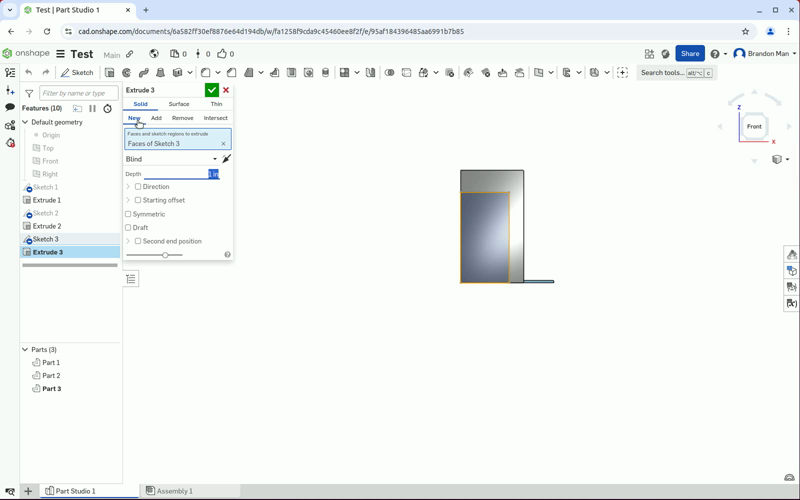
text(0.481)
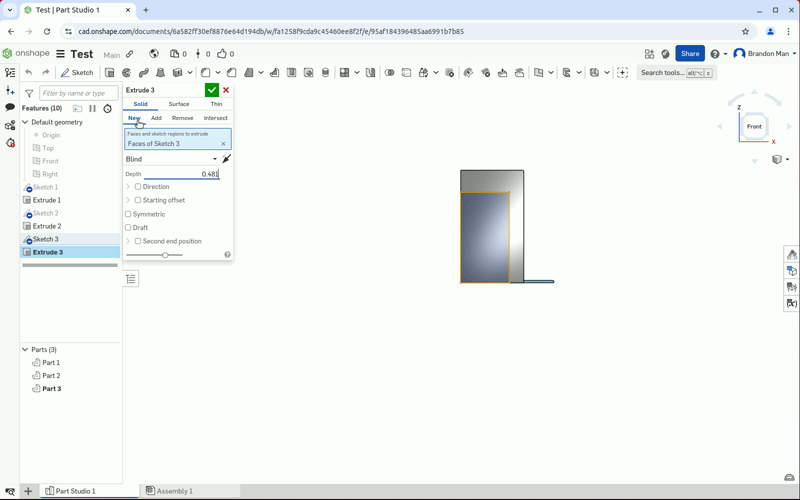
key(enter)
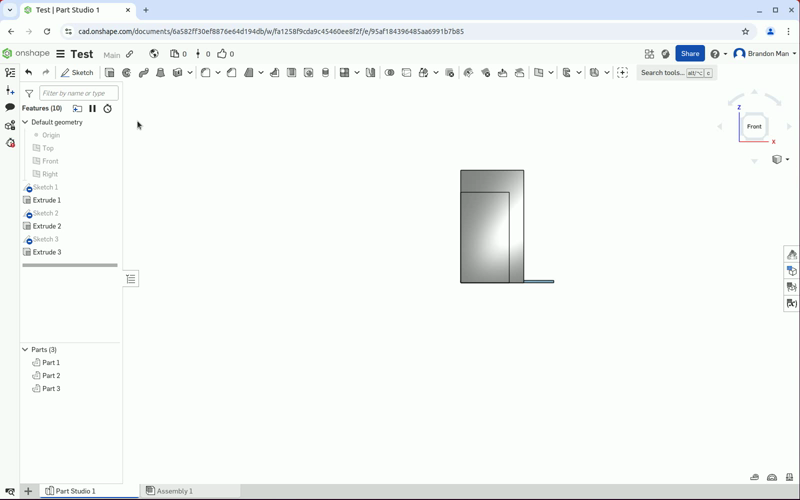
key(shift+h)
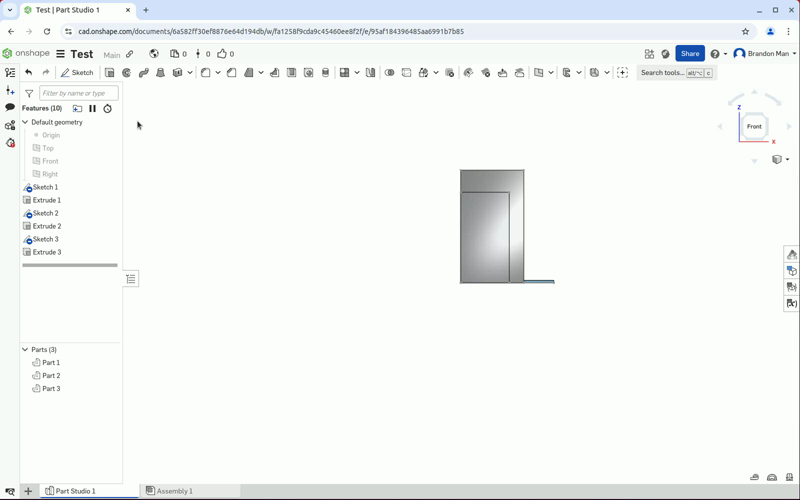
key(shift+h)
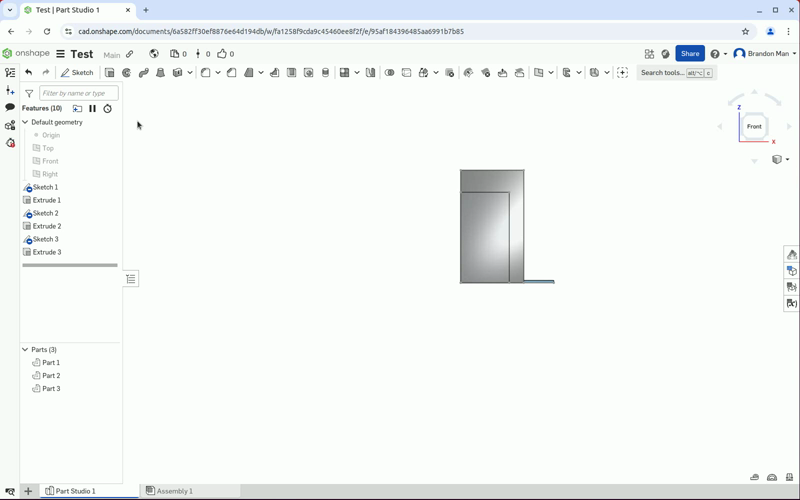
key(shift+7)
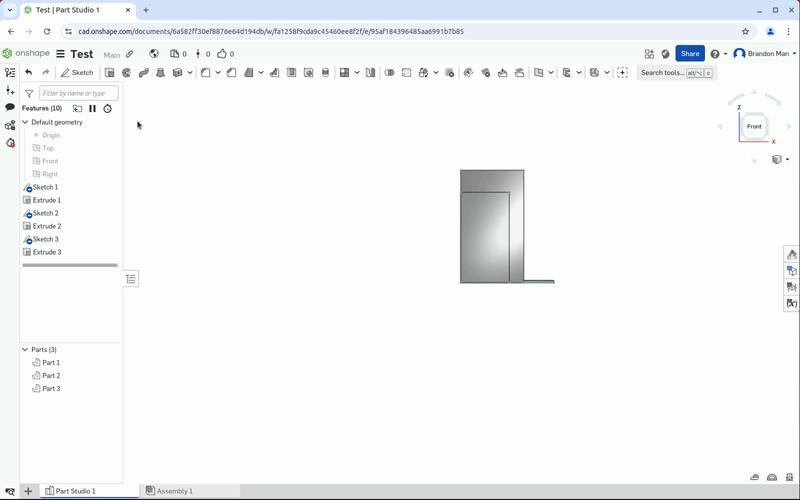
key(left, 2)
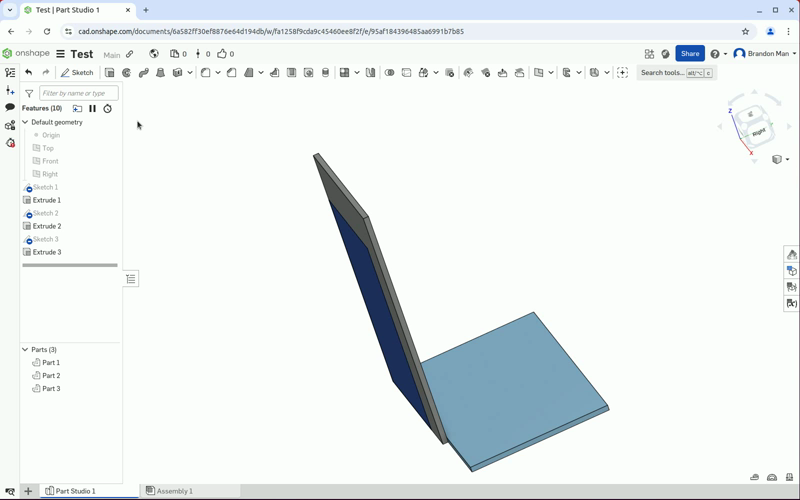
key(down, 2)
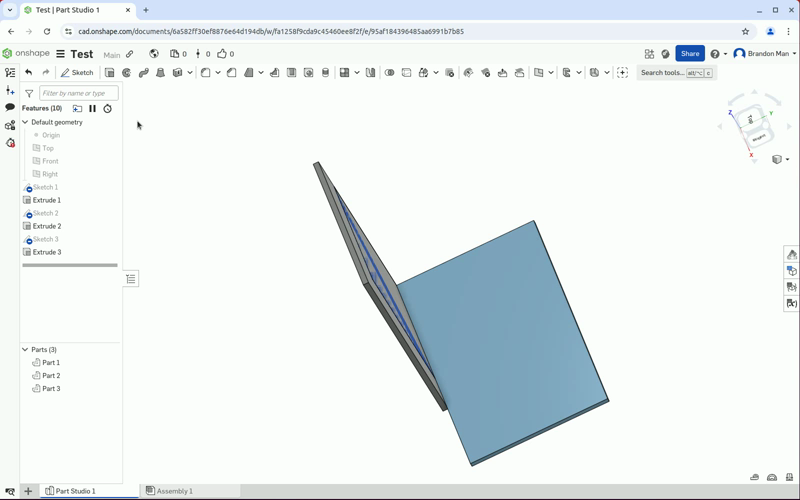
key(up, 2)
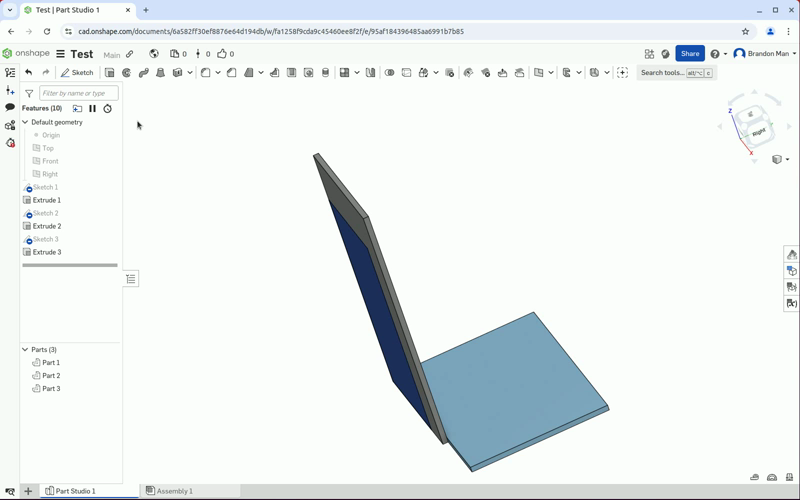
key(right, 2)
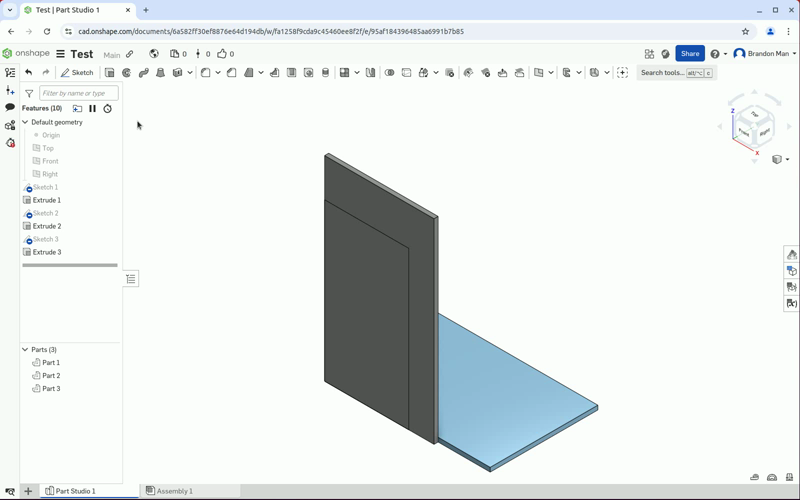
mouse_move(73, 189)
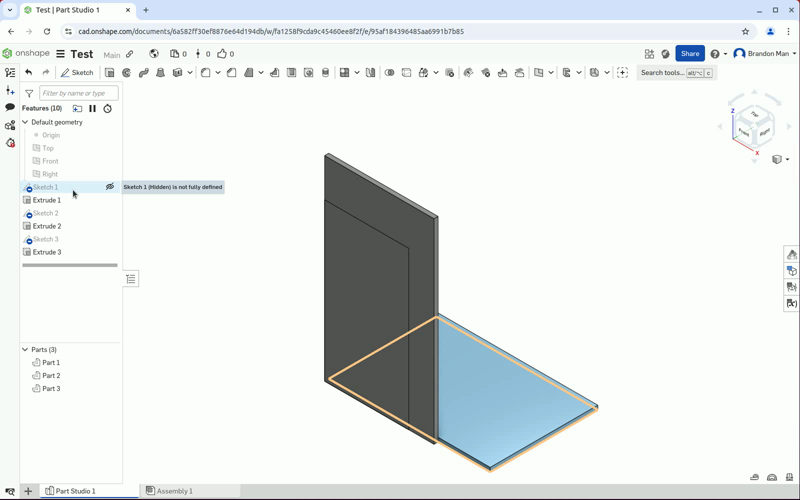
click(73, 189)